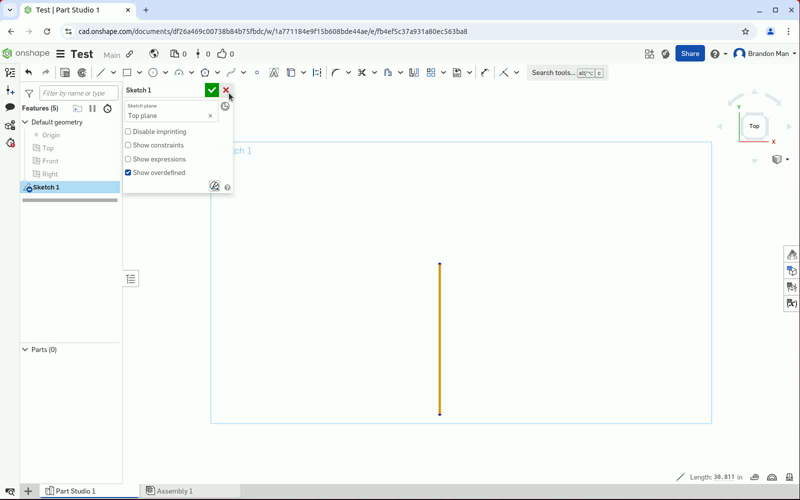
key(shift+h)
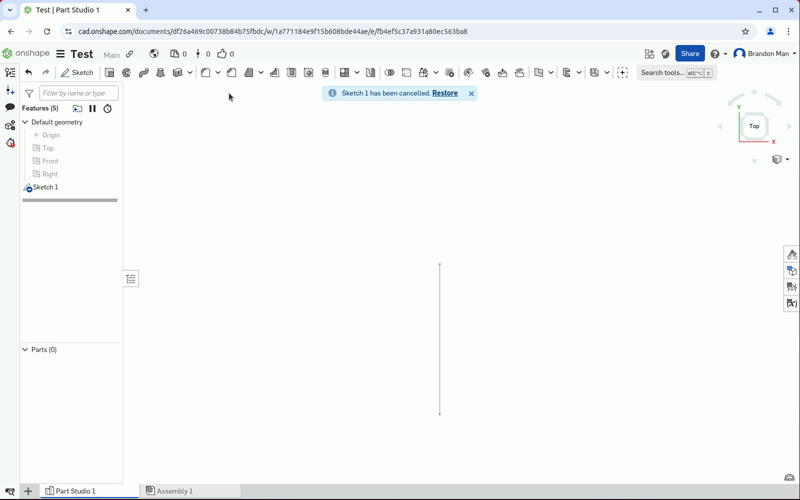
mouse_move(73, 352)
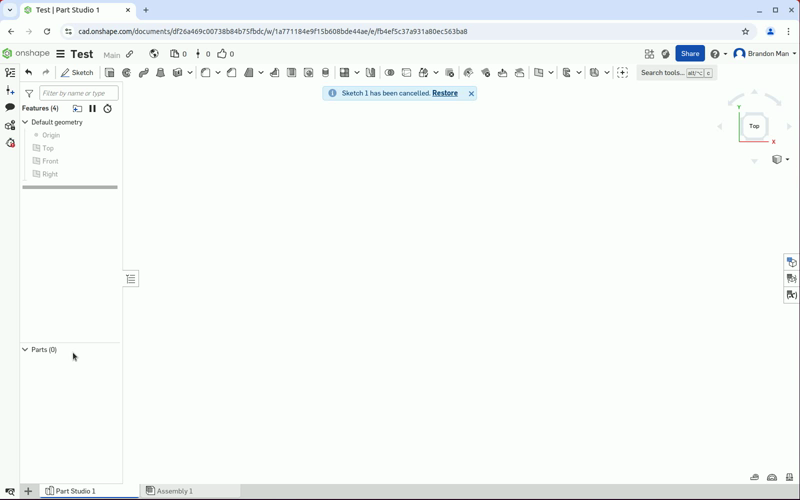
key(y)
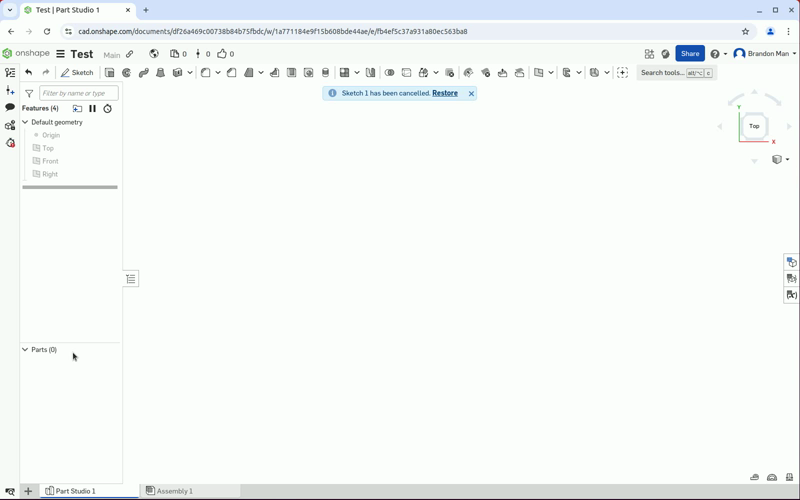
key(shift+p)
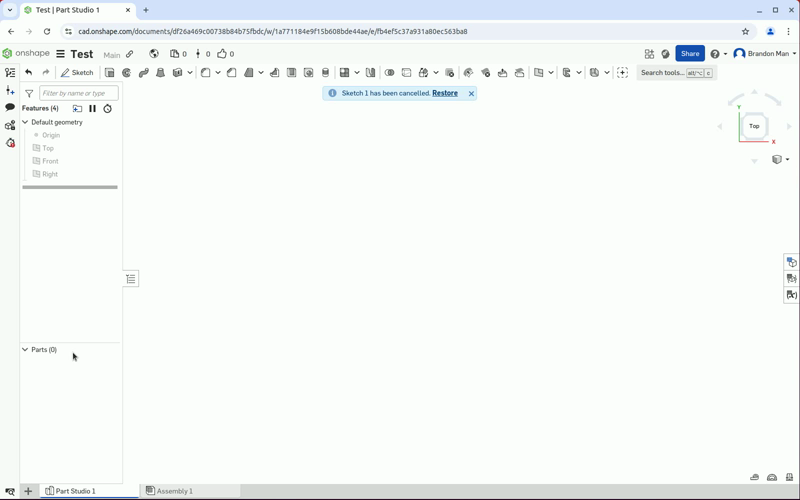
key(space)
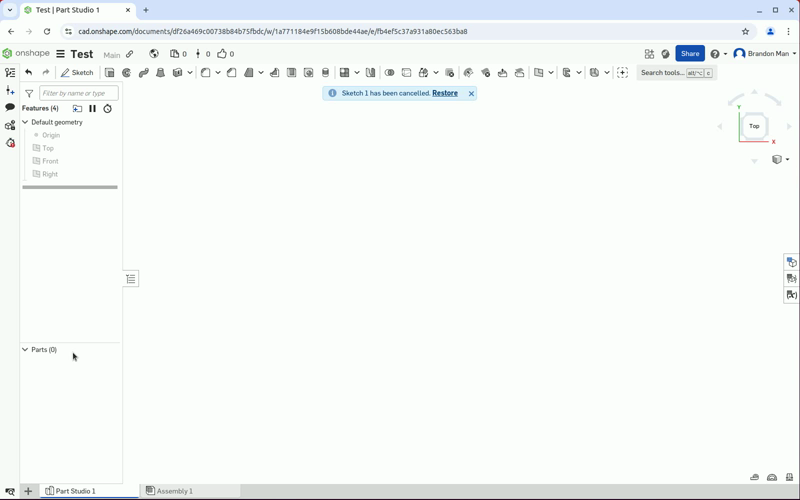
key_down(shift)
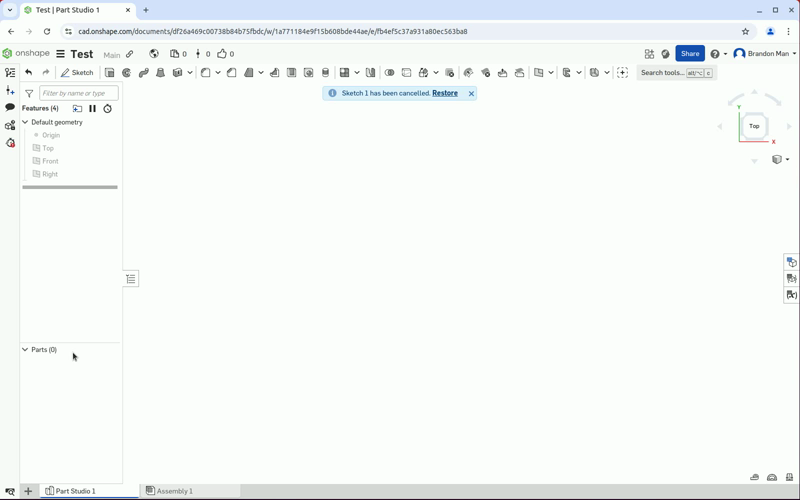
key(up)
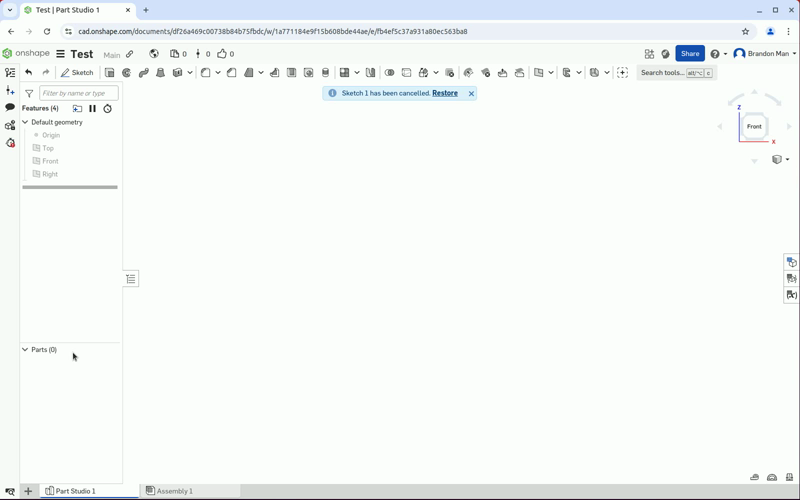
key_up(shift)
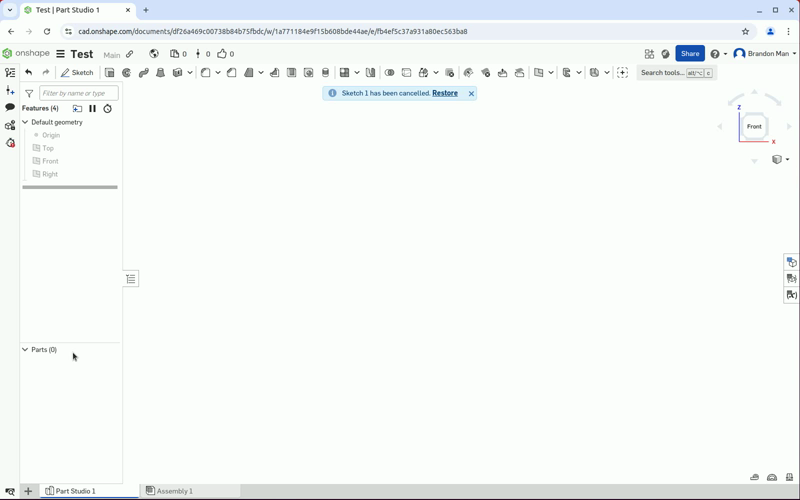
key(space)
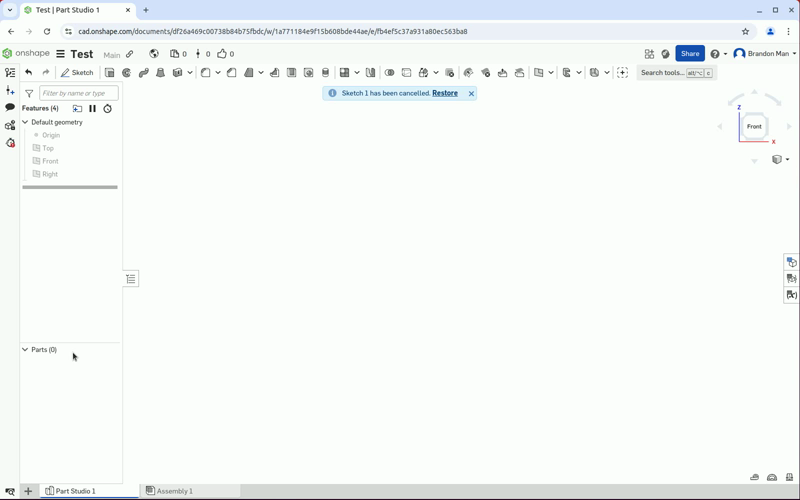
key_down(shift)
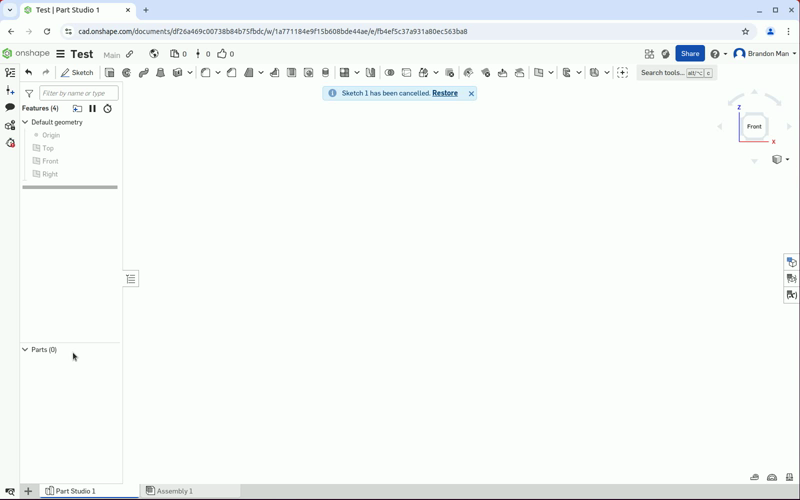
key(left)
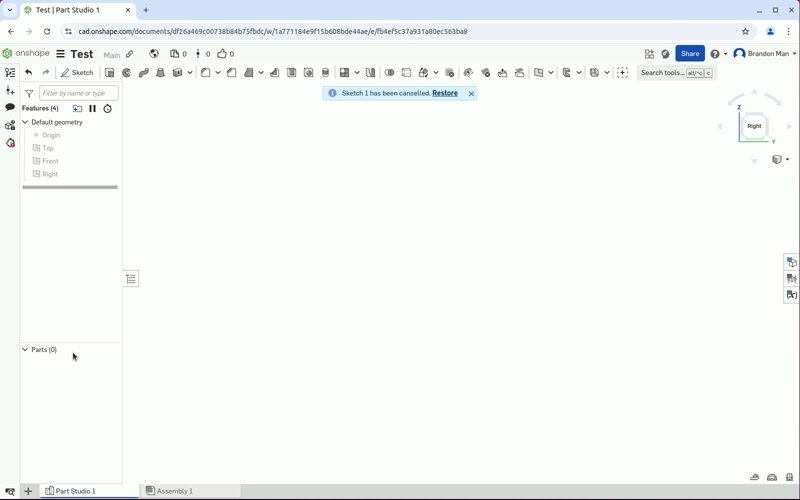
key_up(shift)
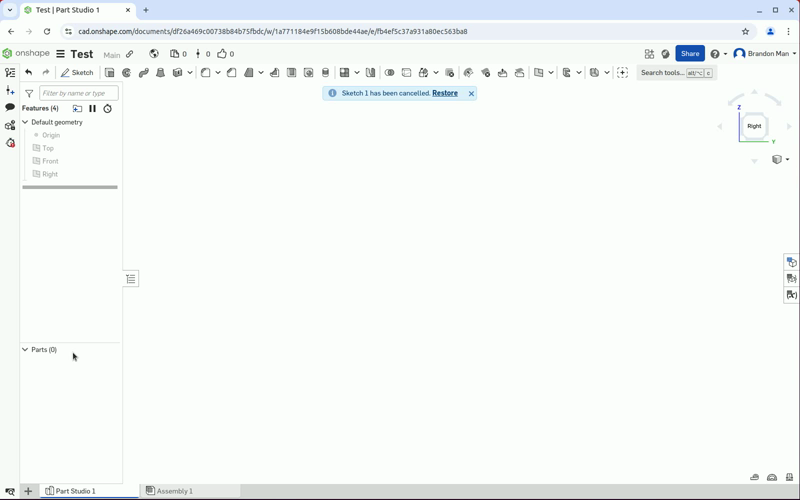
mouse_move(73, 352)
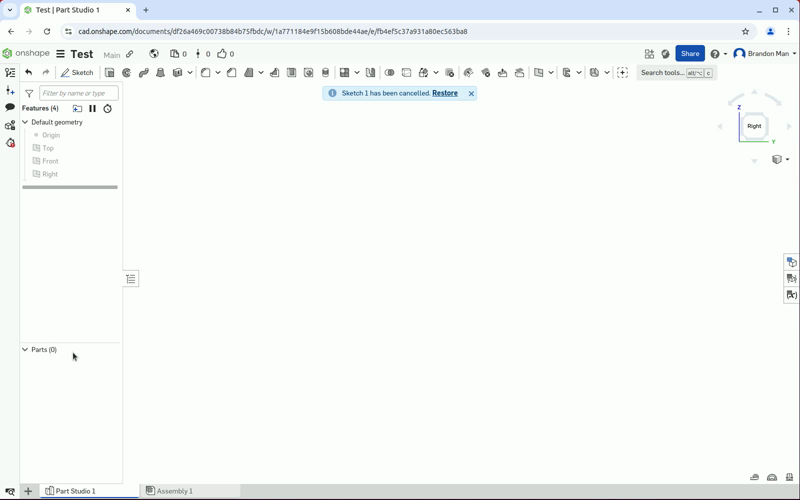
key(shift+y)
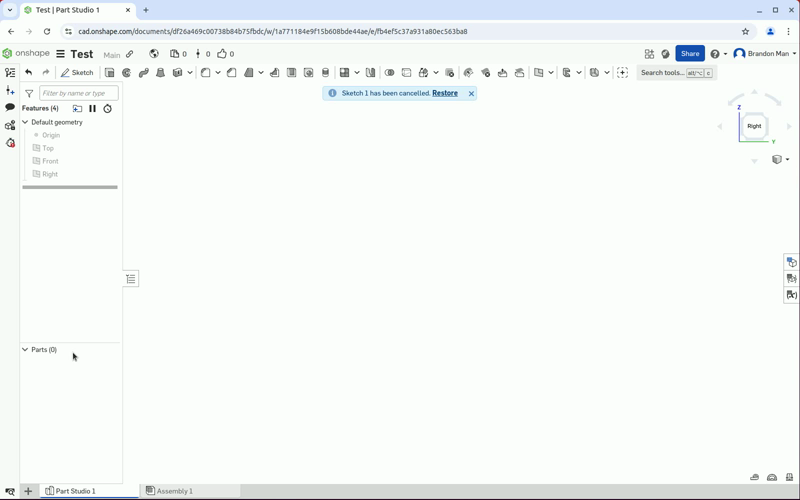
key(shift+s)
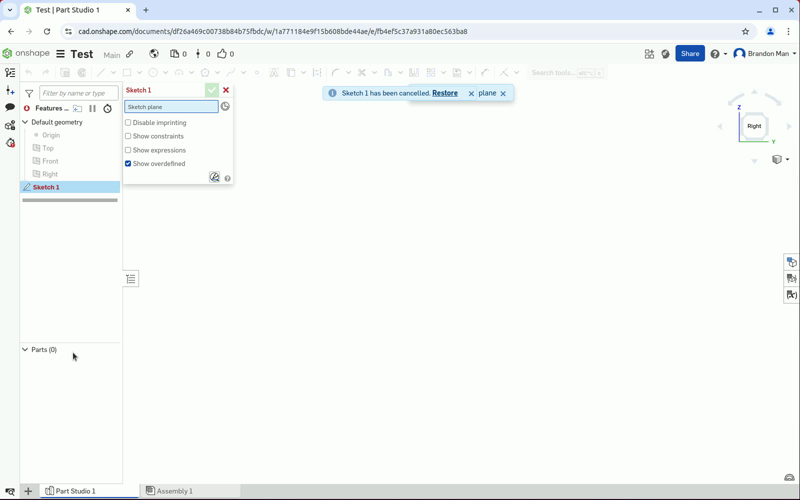
mouse_move(73, 176)
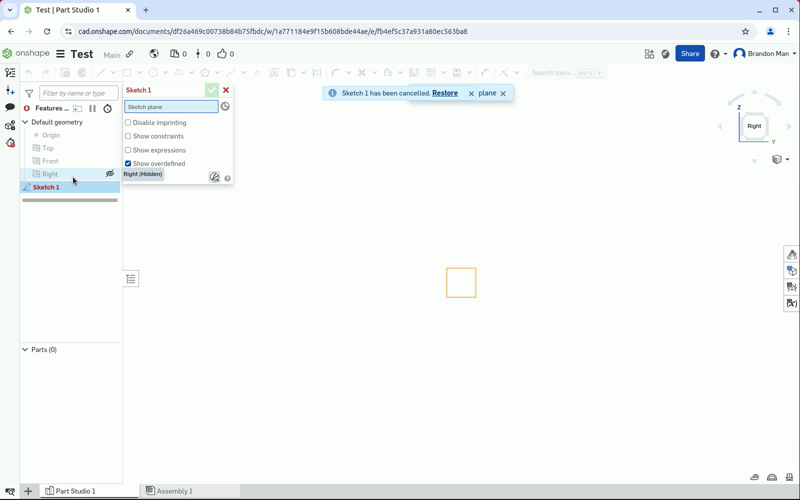
click(73, 176)
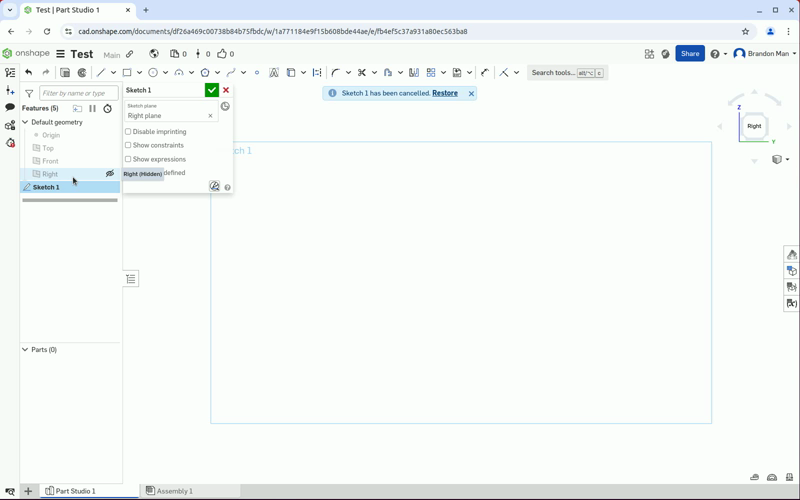
mouse_move(73, 352)
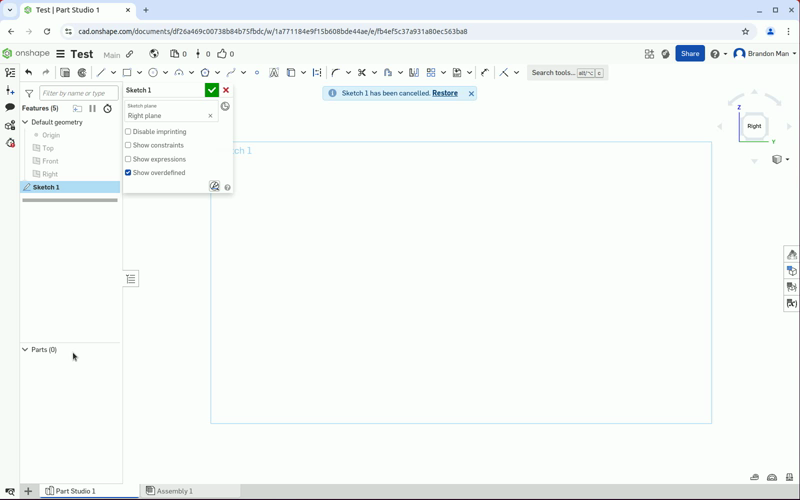
key(y)
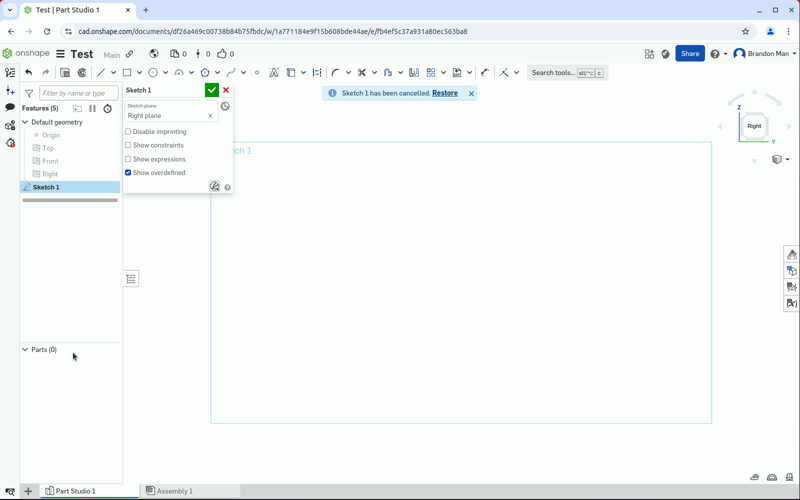
key(a)
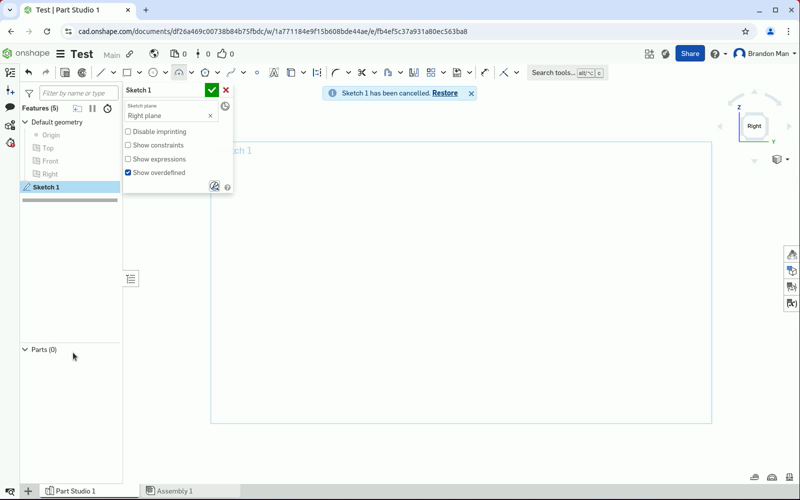
key_down(shift)
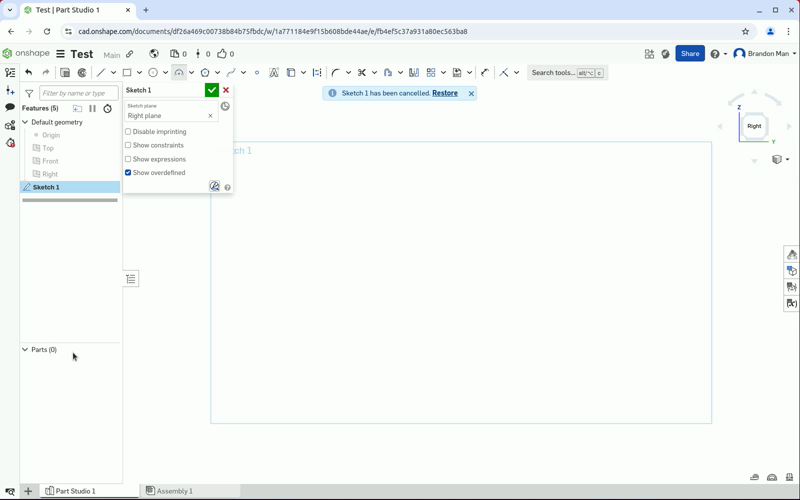
mouse_move(489, 290)
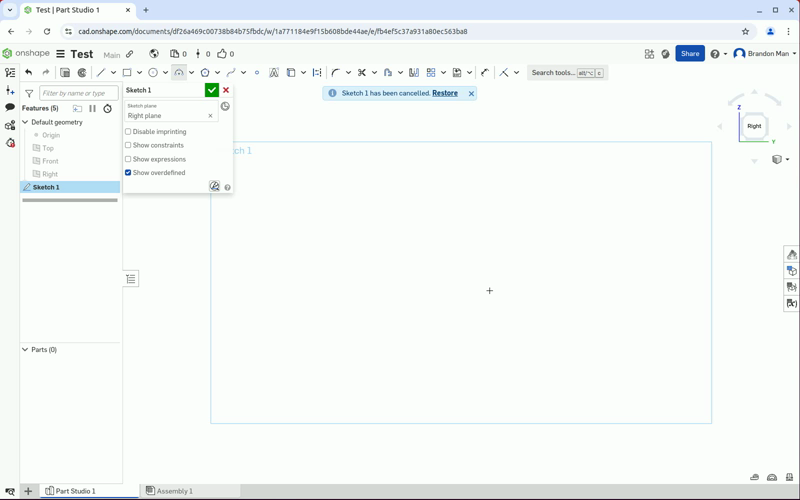
click(489, 290)
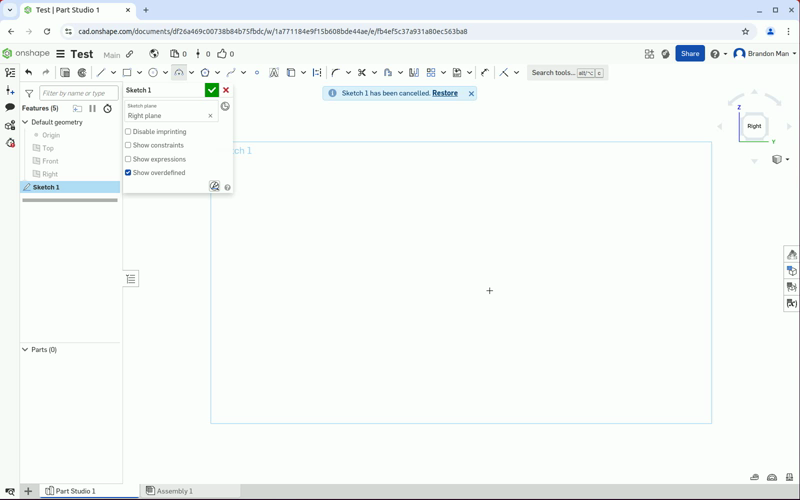
key_up(shift)
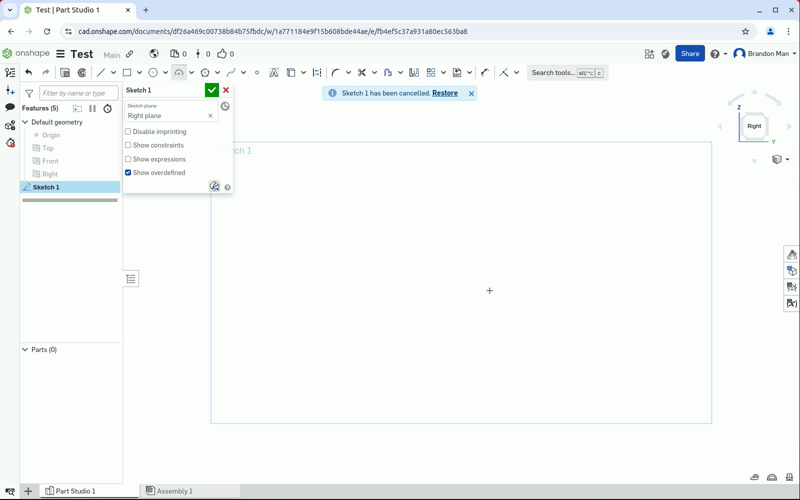
key_down(shift)
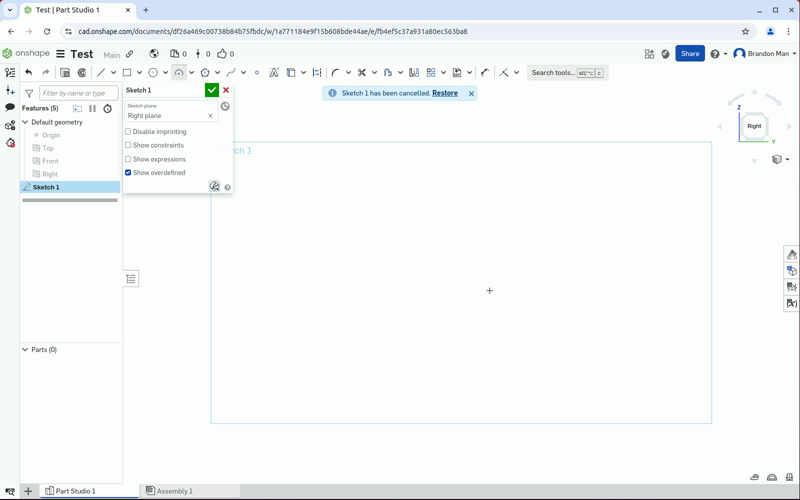
mouse_move(523, 226)
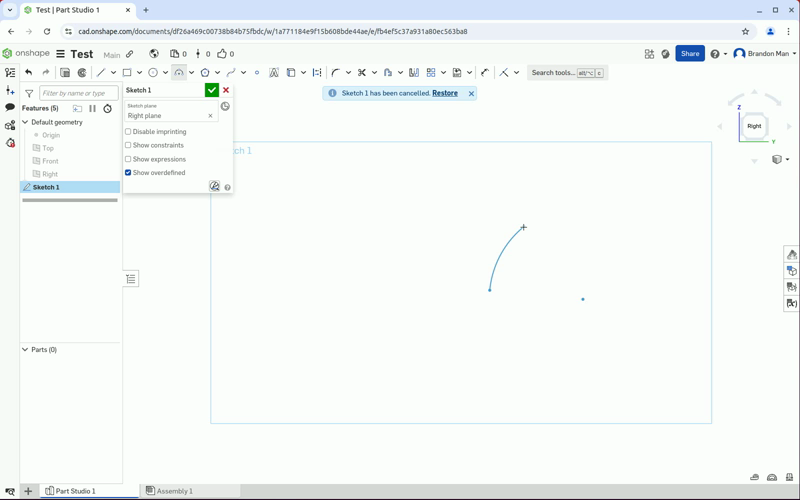
click(523, 226)
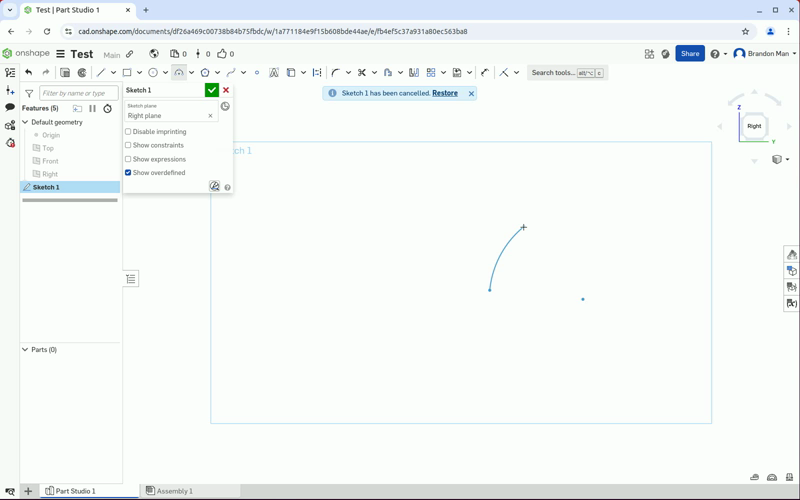
mouse_move(549, 281)
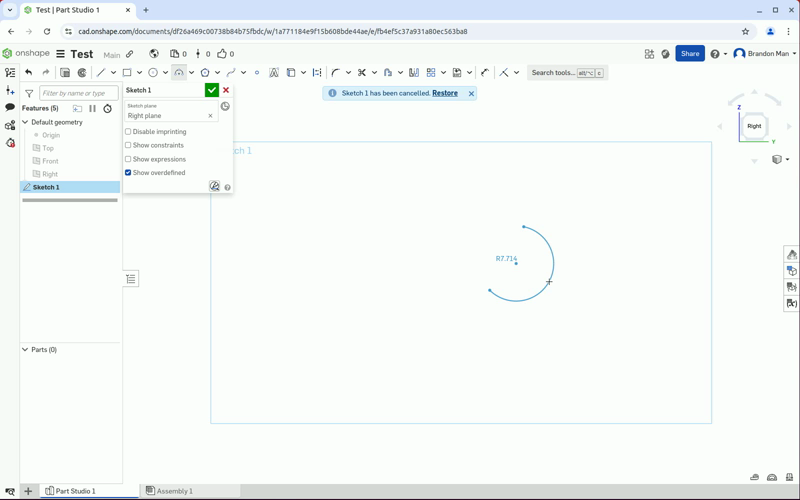
click(549, 281)
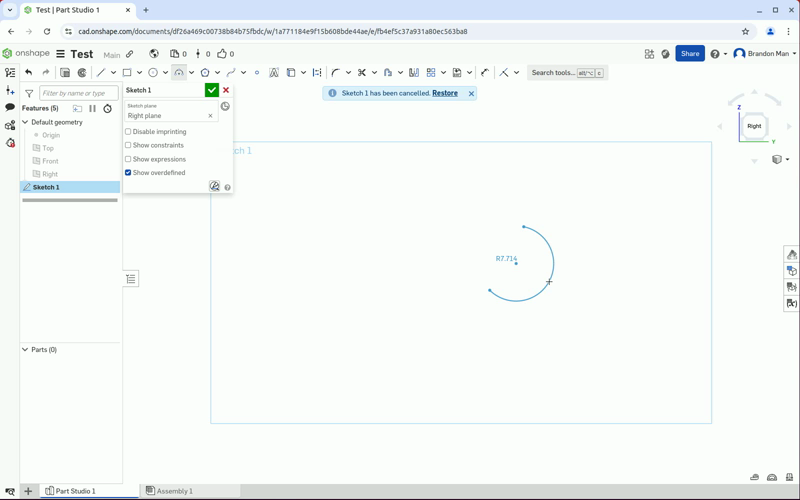
key_up(shift)
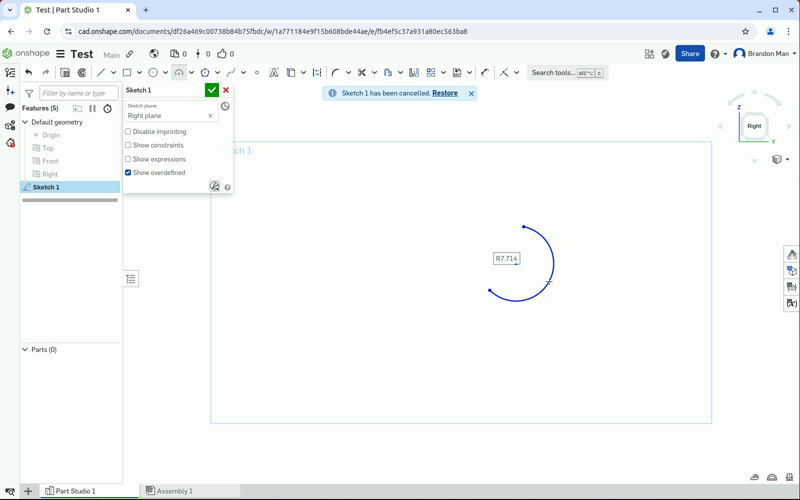
mouse_move(523, 226)
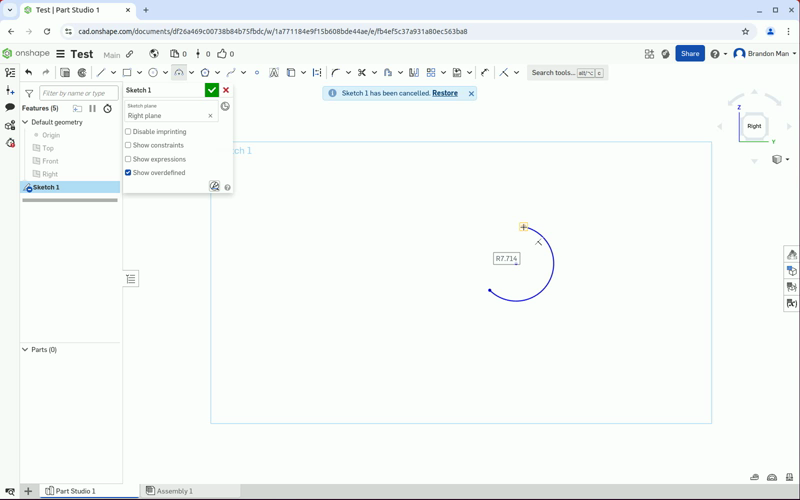
click(523, 226)
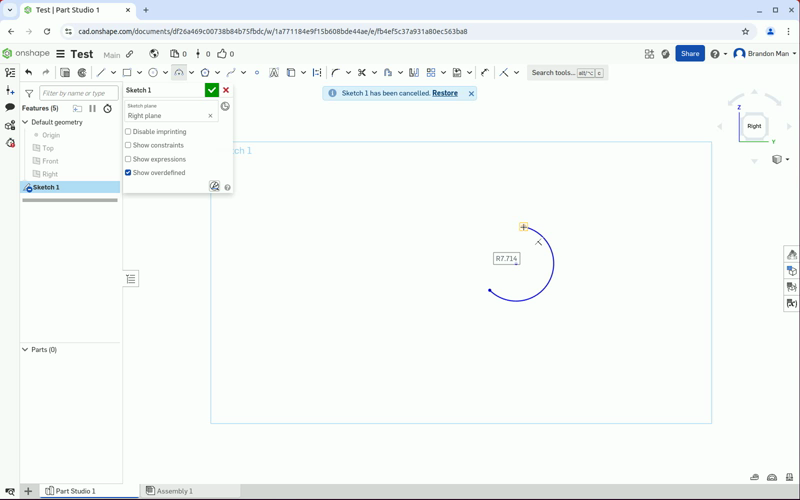
mouse_move(489, 290)
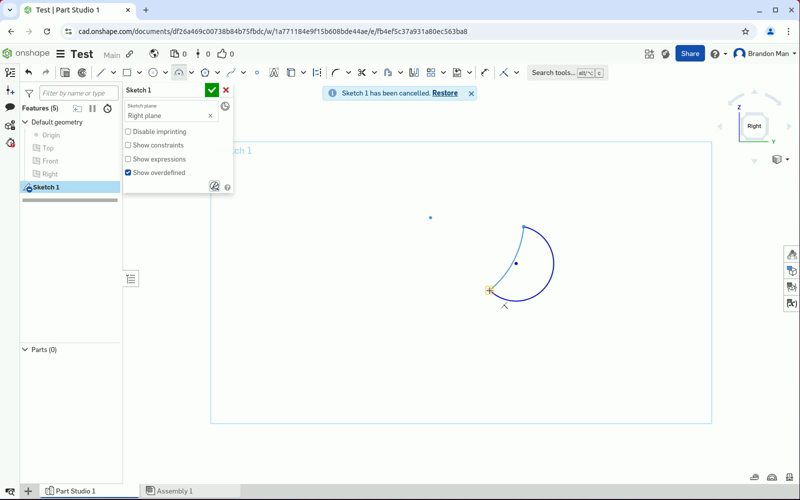
click(489, 290)
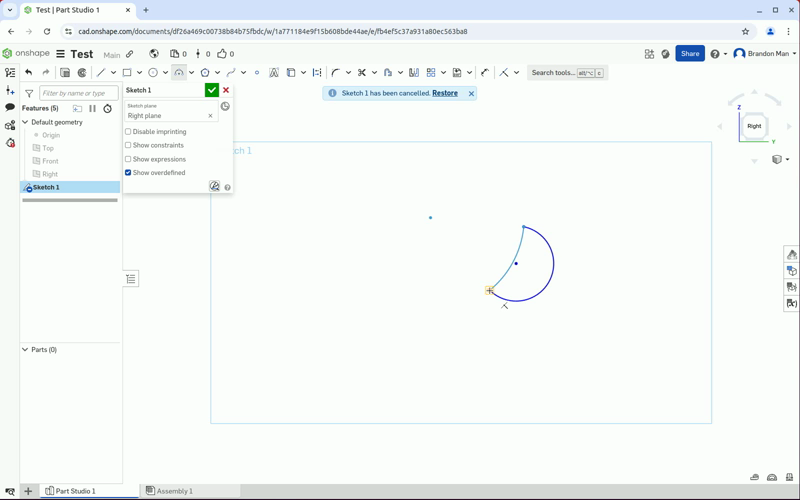
key_down(shift)
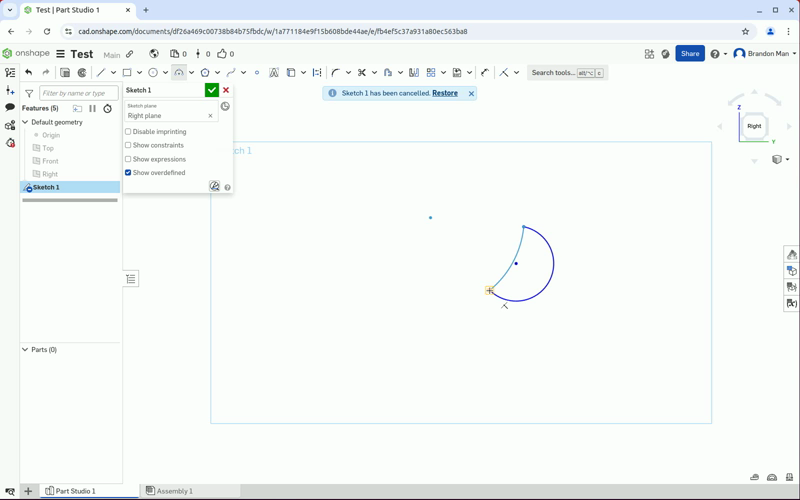
mouse_move(516, 263)
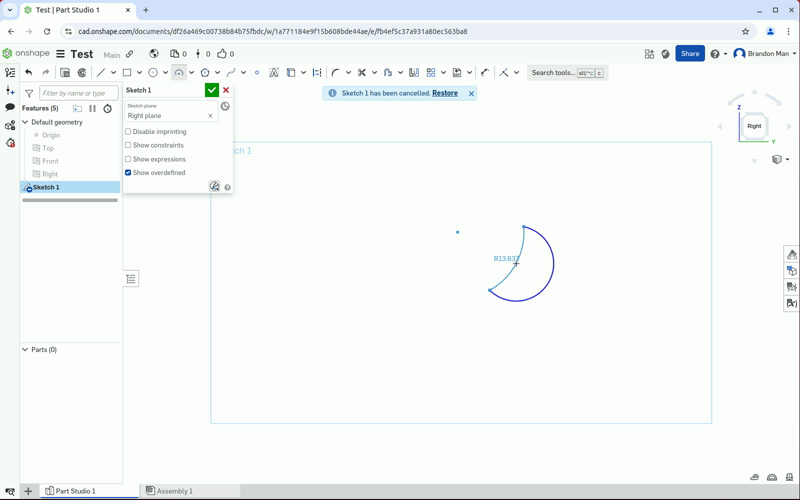
click(516, 263)
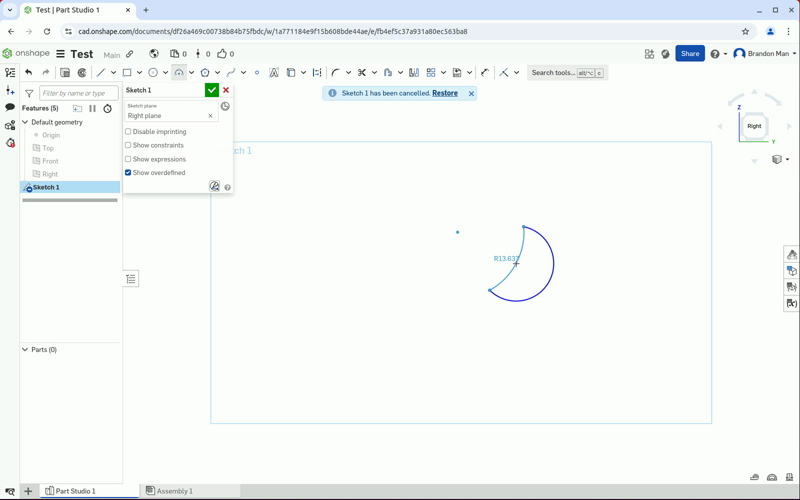
key_up(shift)
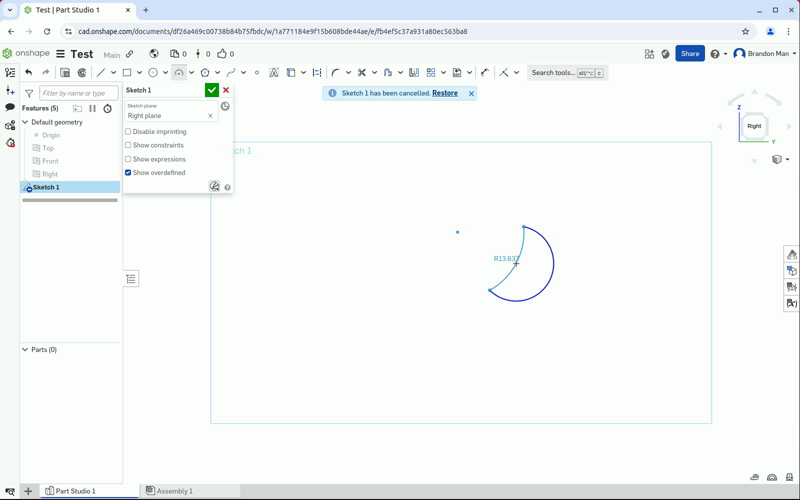
key(esc)
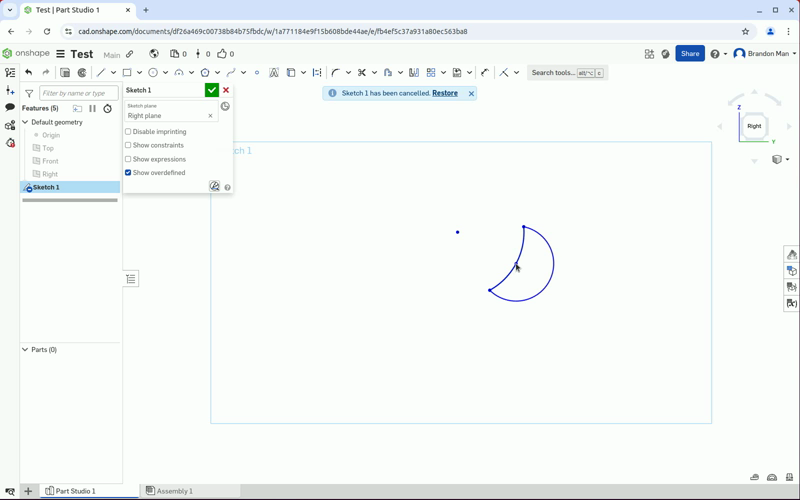
mouse_move(524, 273)
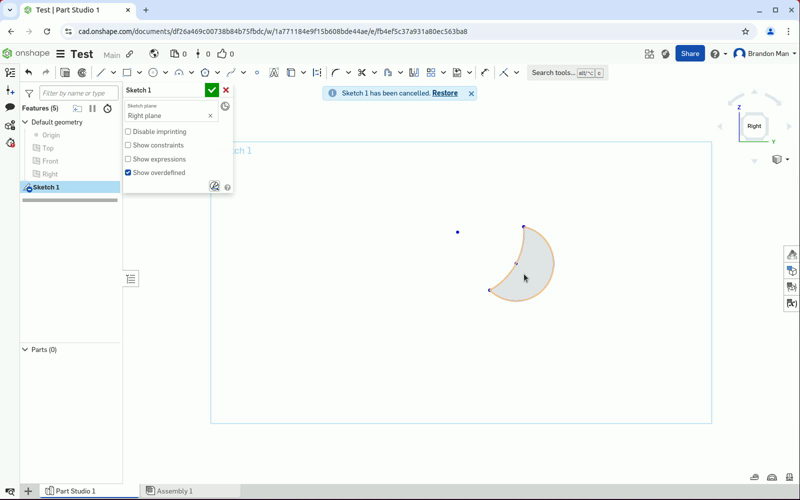
click(524, 273)
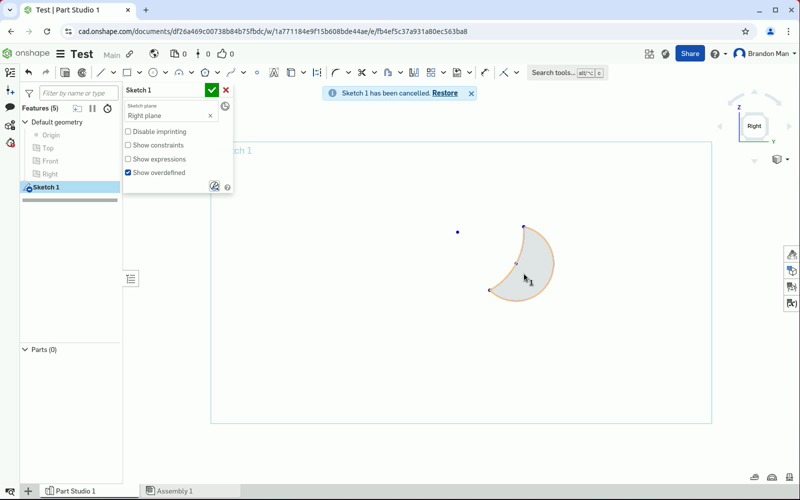
mouse_move(73, 352)
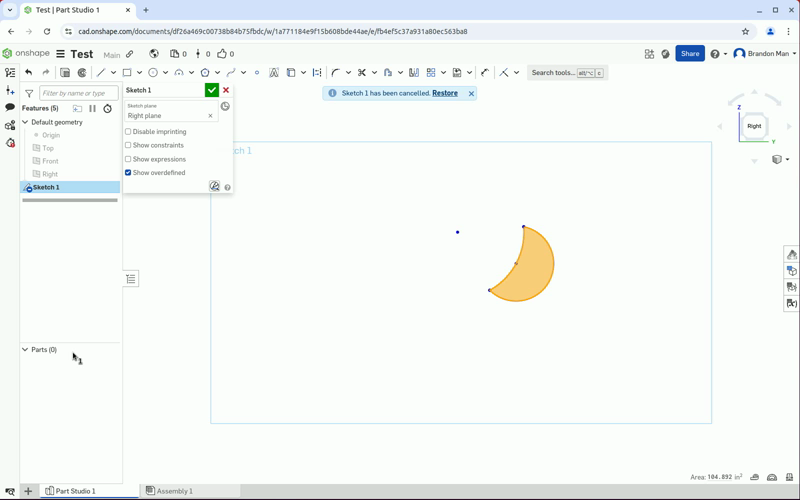
key(shift+y)
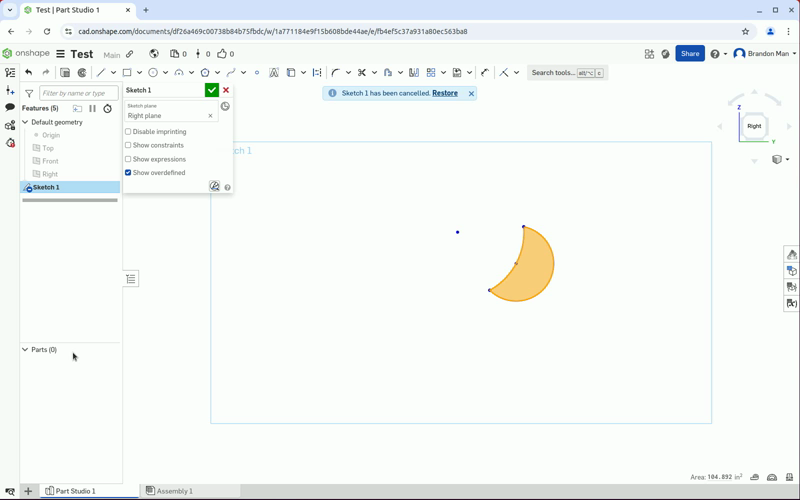
key(shift+e)
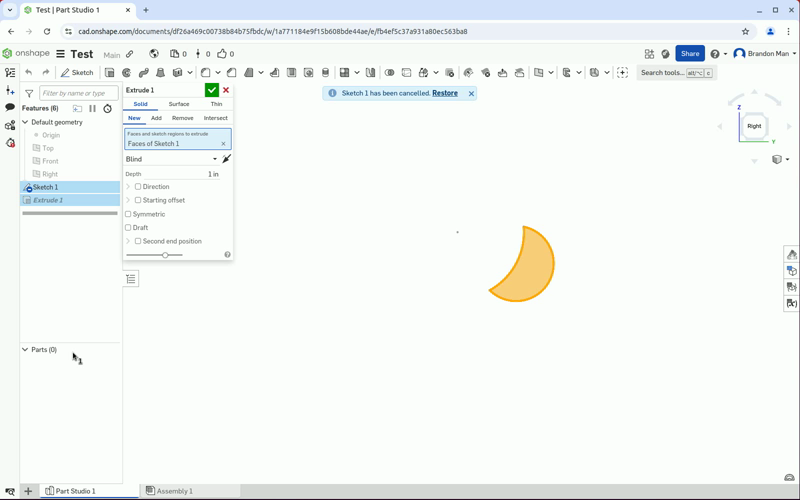
mouse_move(143, 106)
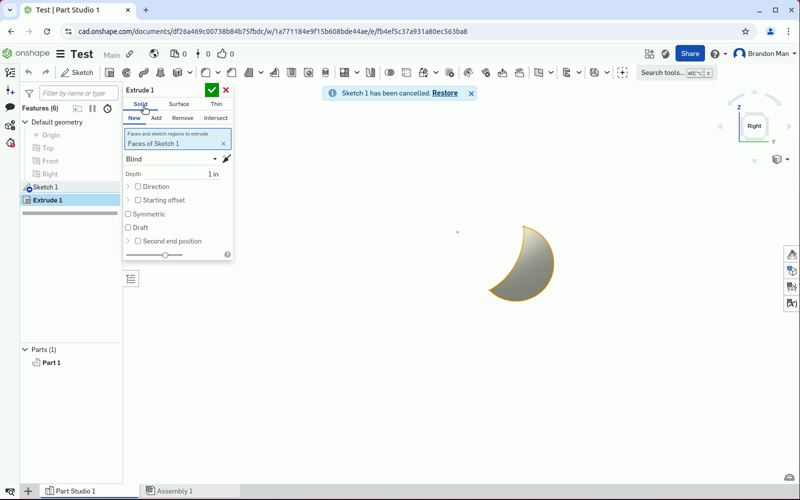
click(143, 106)
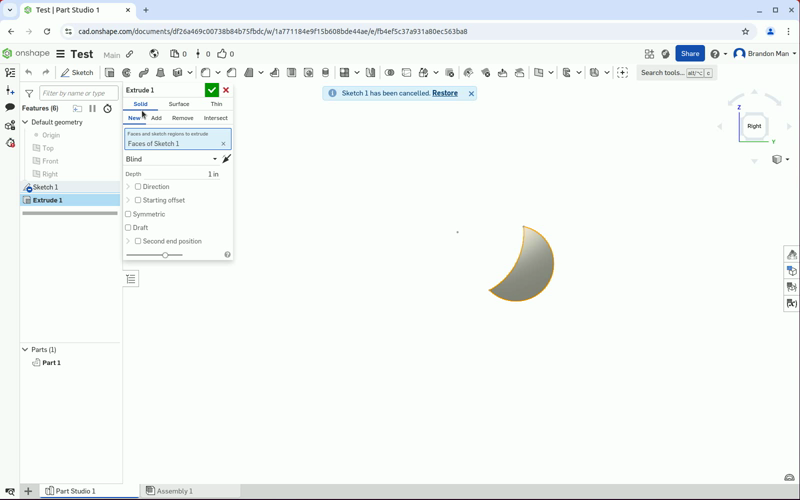
mouse_move(137, 120)
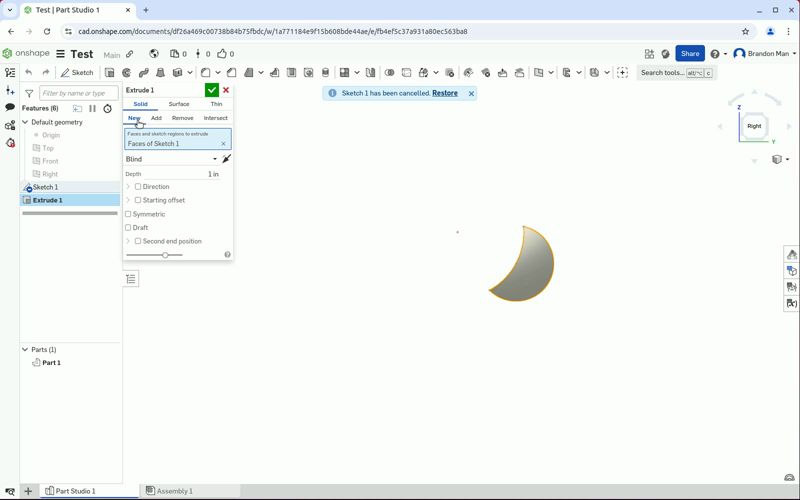
click(137, 120)
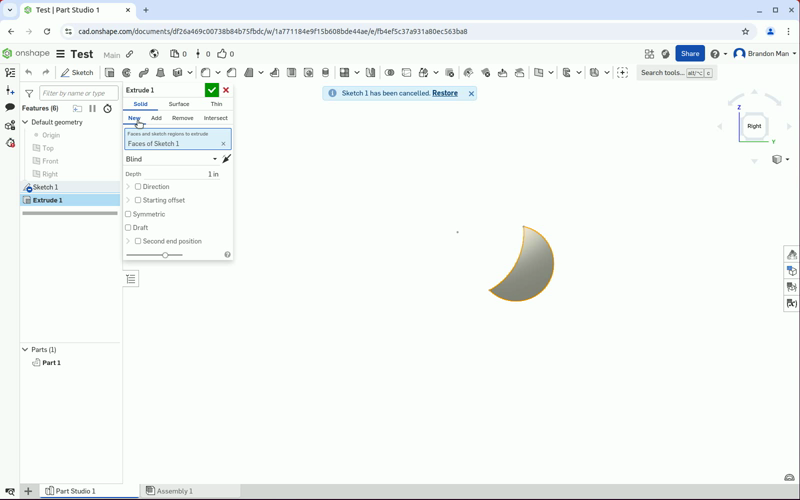
key(tab, 4)
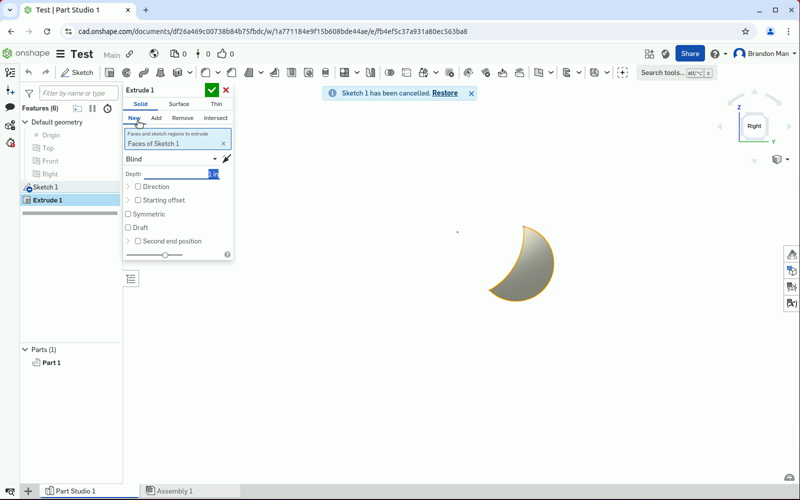
text(6.499)
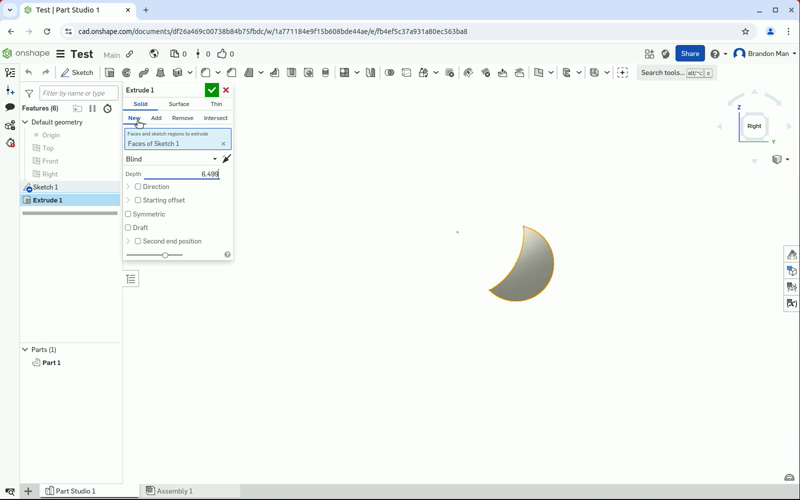
key(enter)
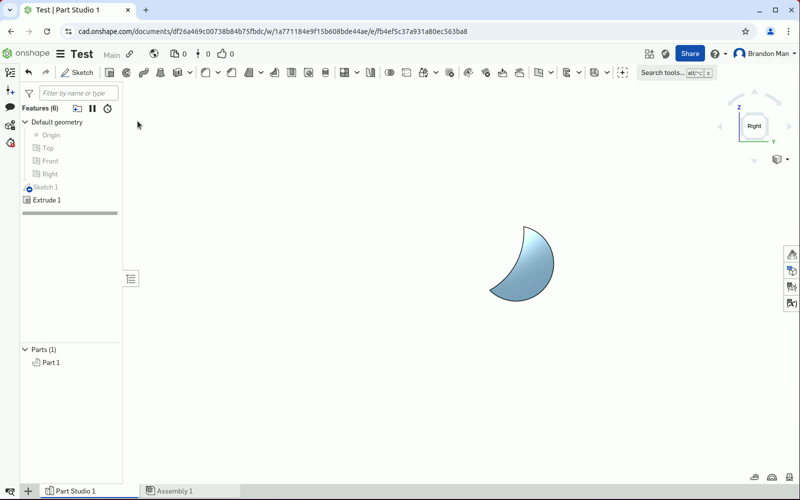
key(shift+h)
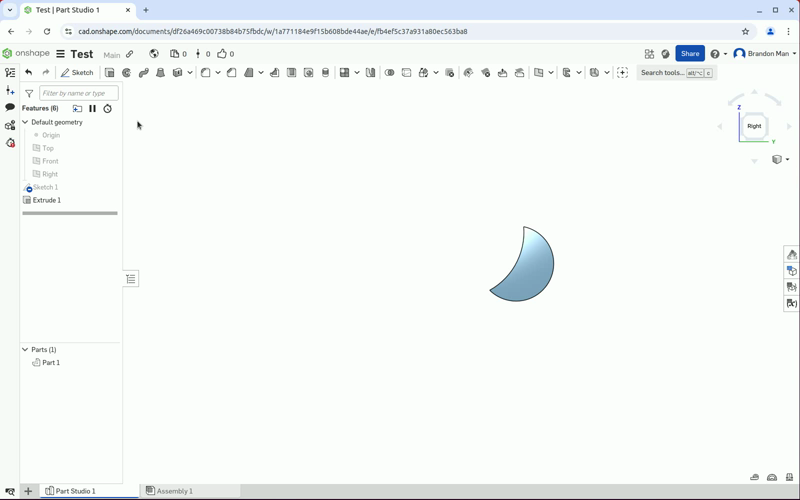
key(shift+h)
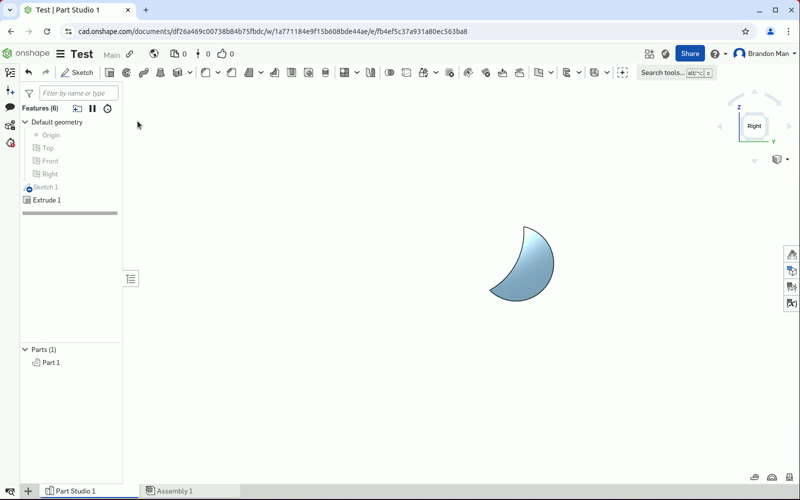
mouse_move(73, 189)
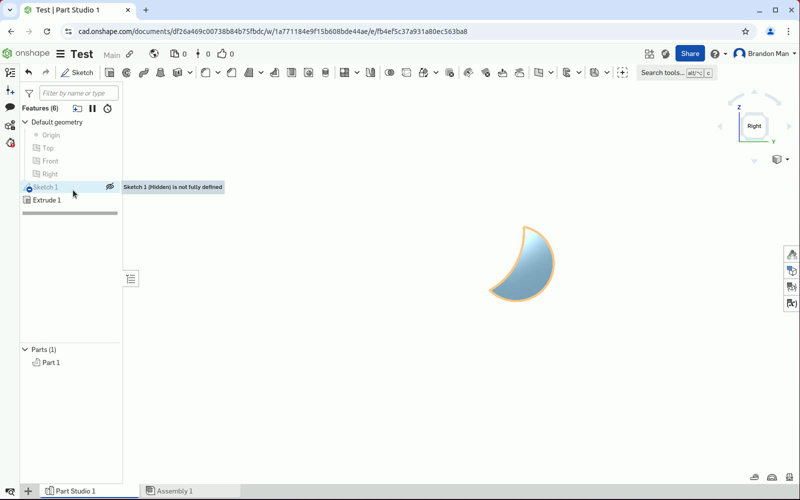
click(73, 189)
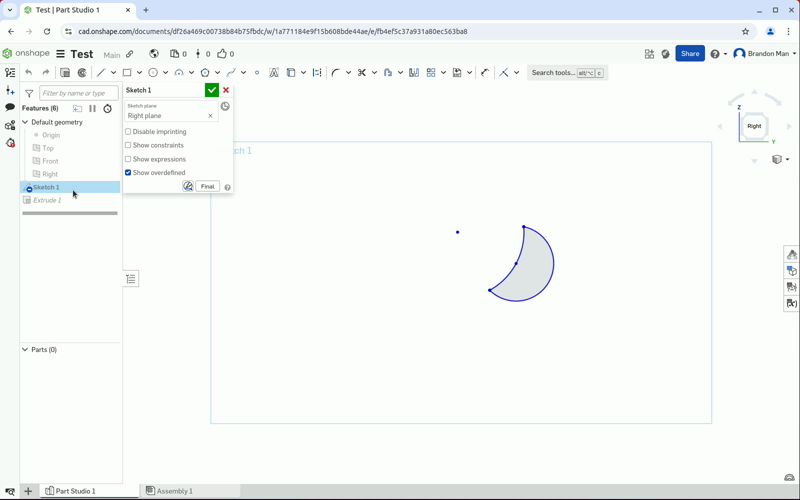
mouse_move(229, 92)
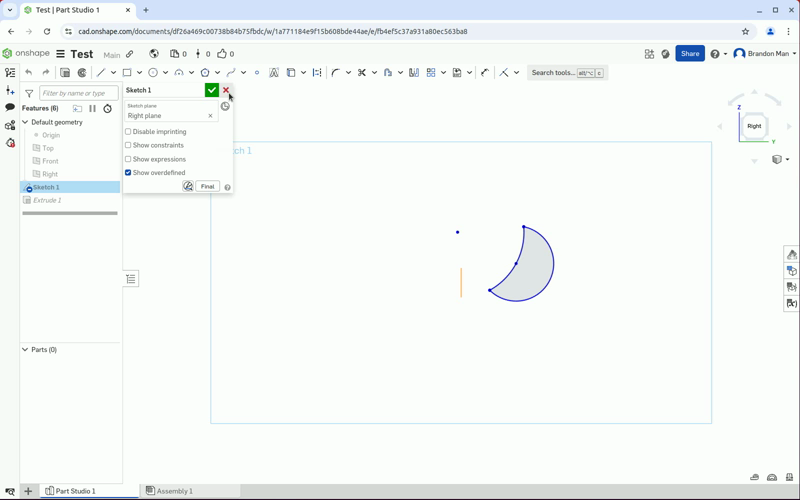
click(229, 92)
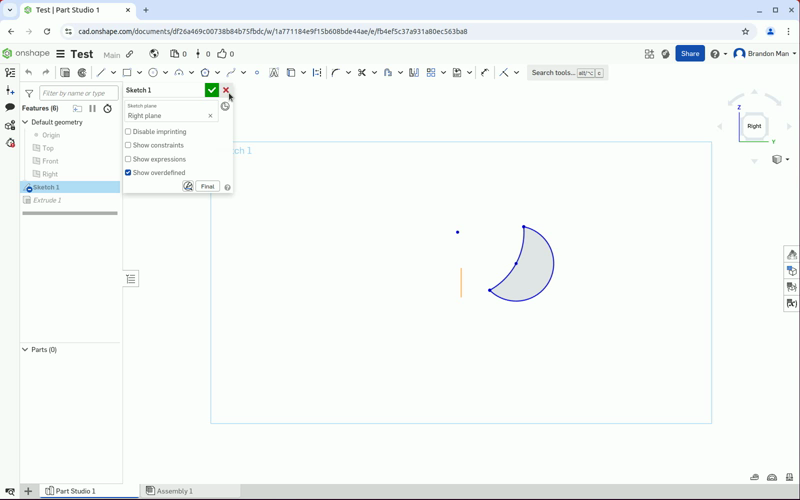
key(shift+s)
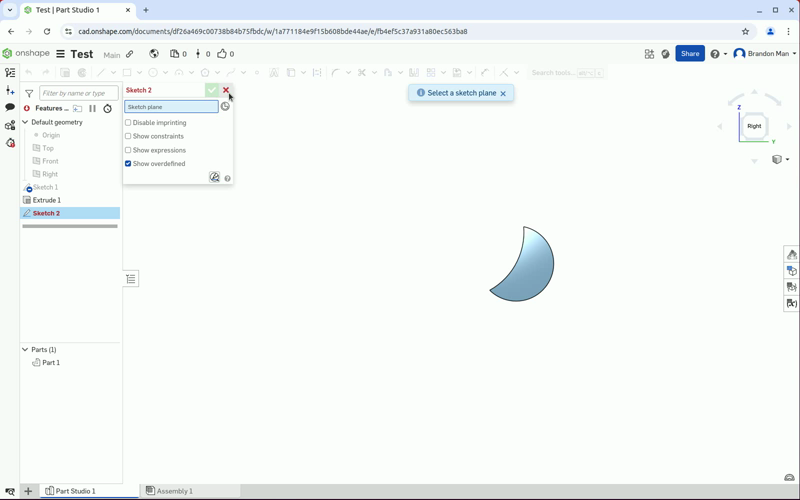
mouse_move(73, 176)
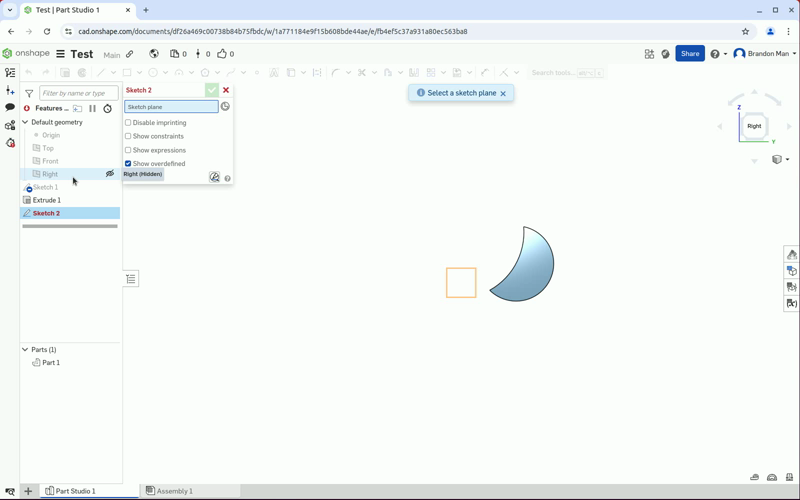
click(73, 176)
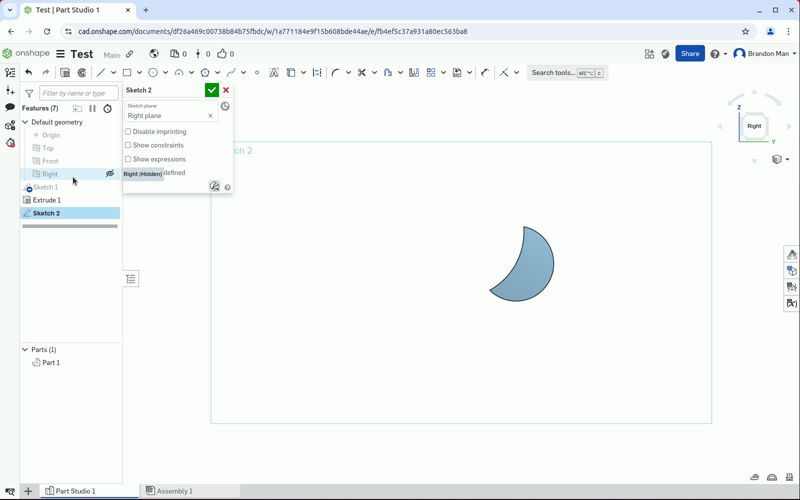
mouse_move(73, 352)
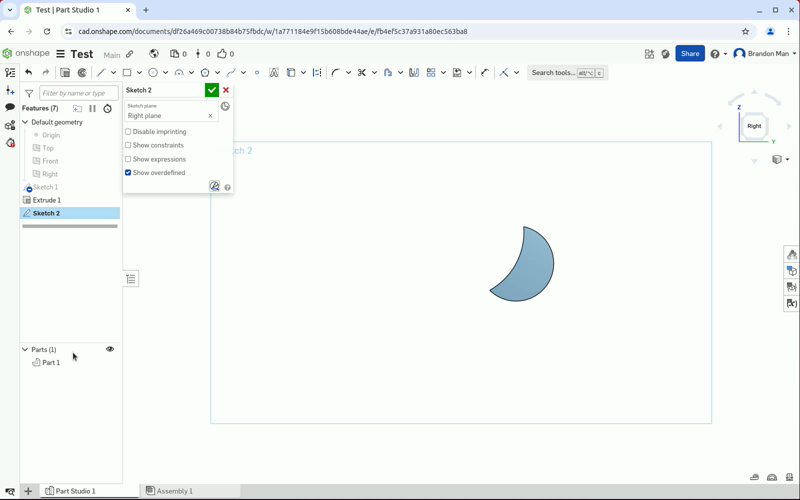
key(y)
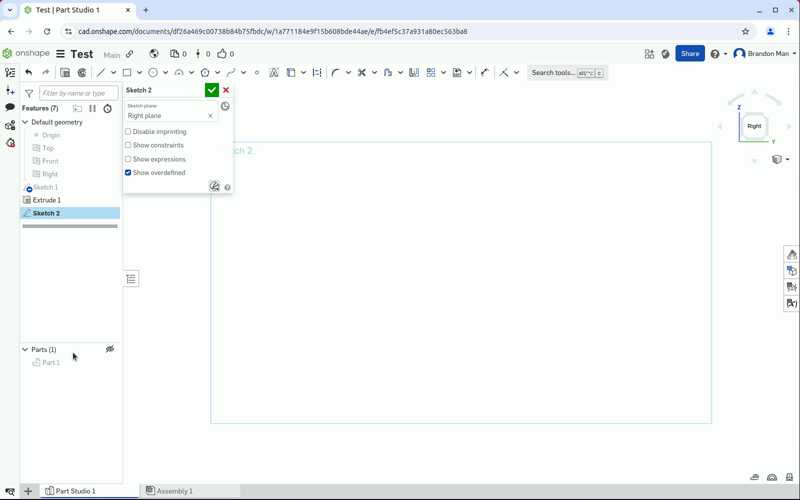
key(a)
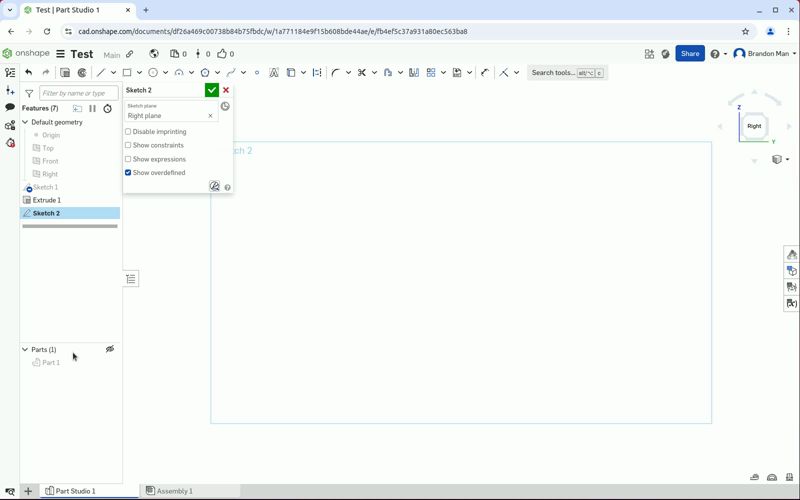
key_down(shift)
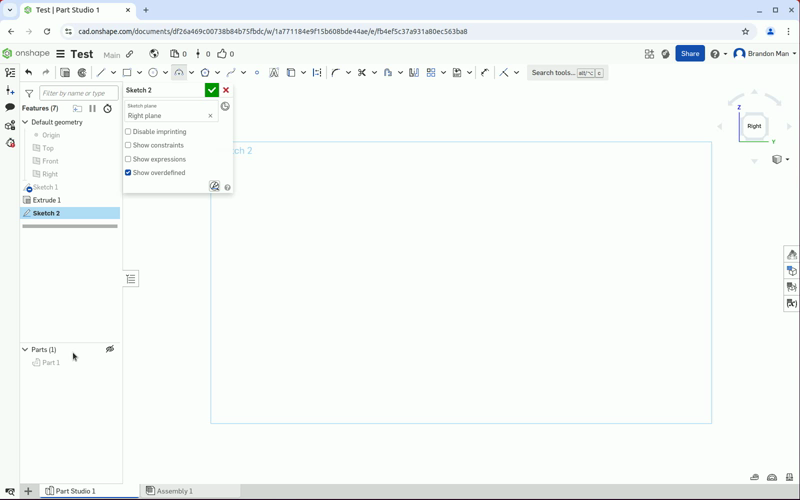
mouse_move(489, 290)
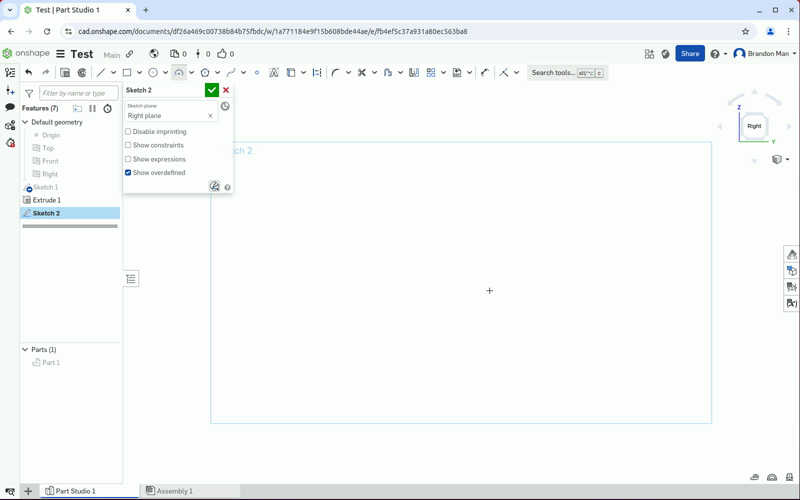
click(489, 290)
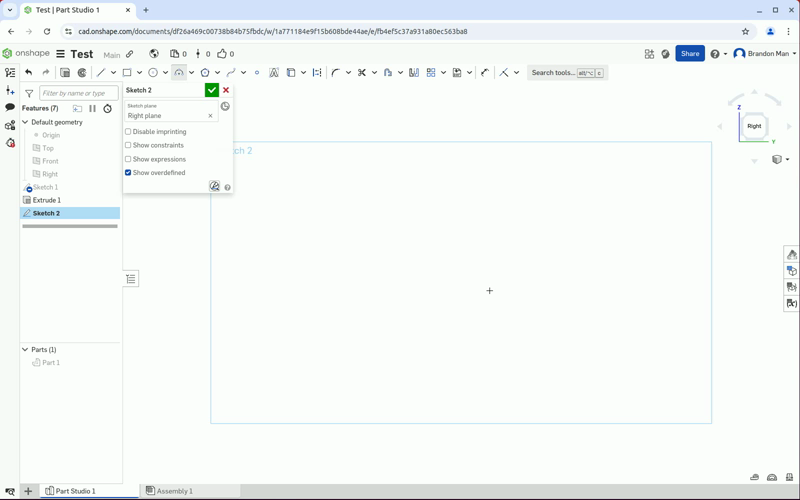
key_up(shift)
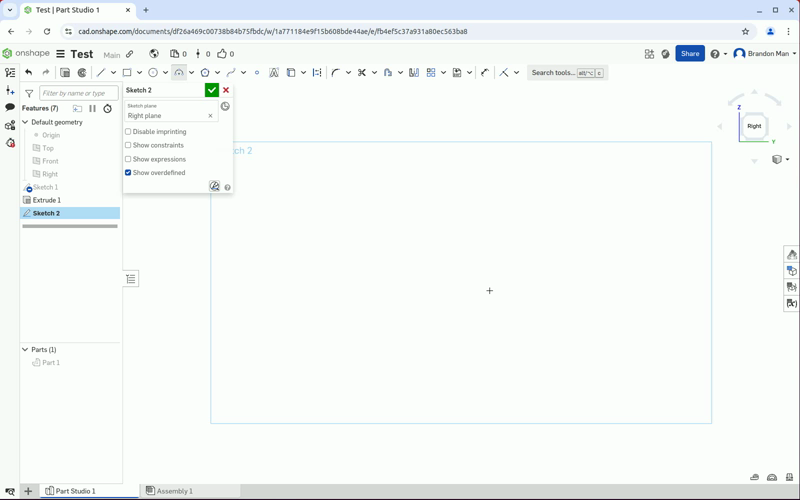
key_down(shift)
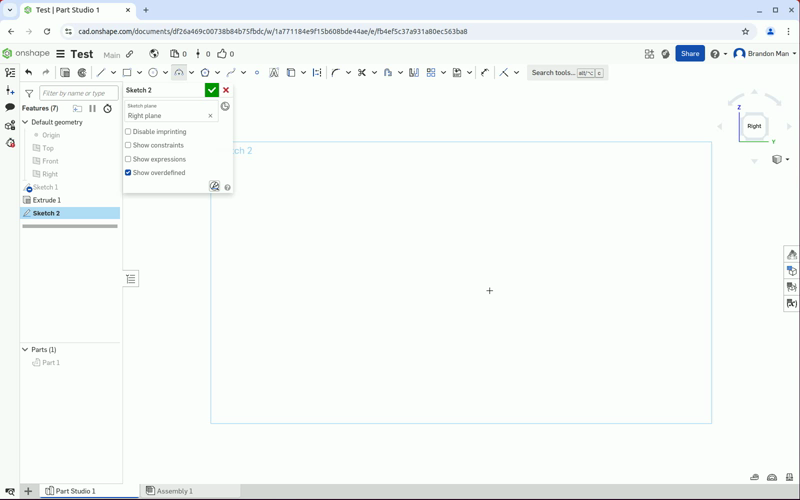
mouse_move(524, 227)
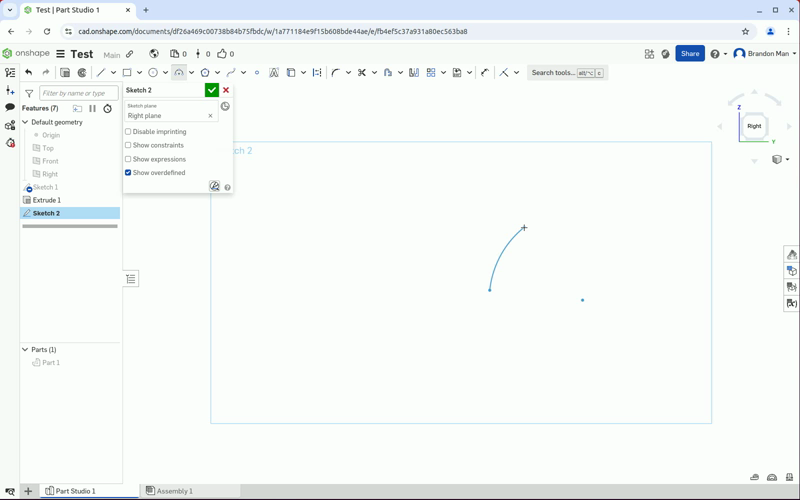
click(524, 227)
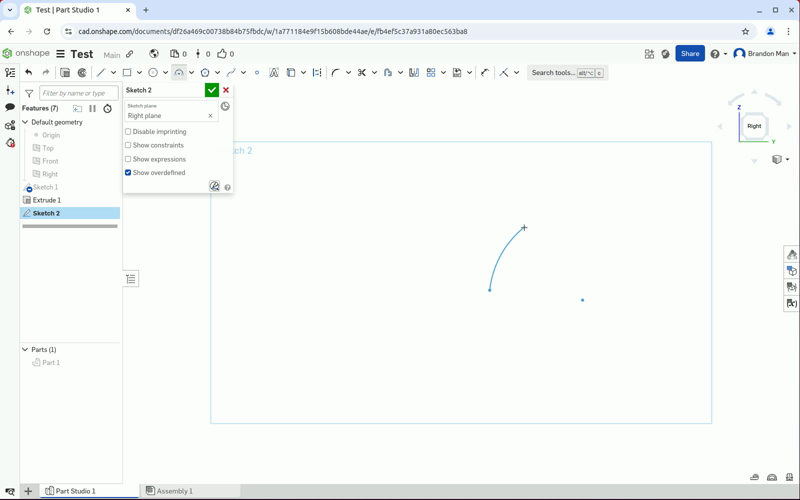
mouse_move(483, 246)
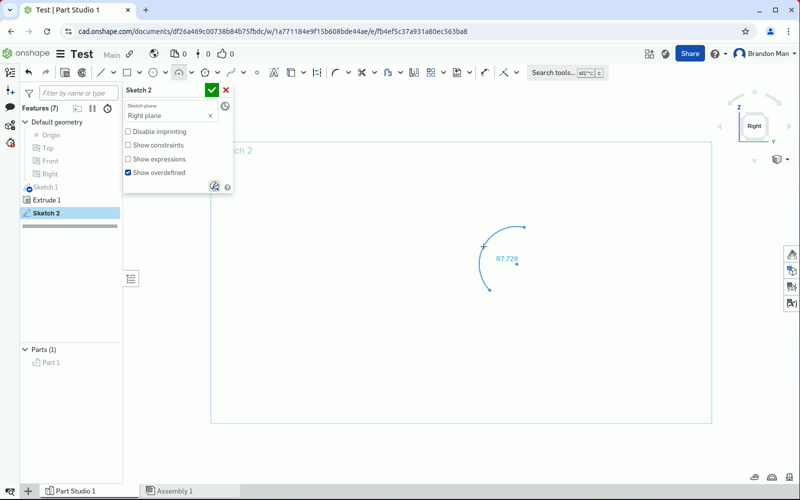
click(483, 246)
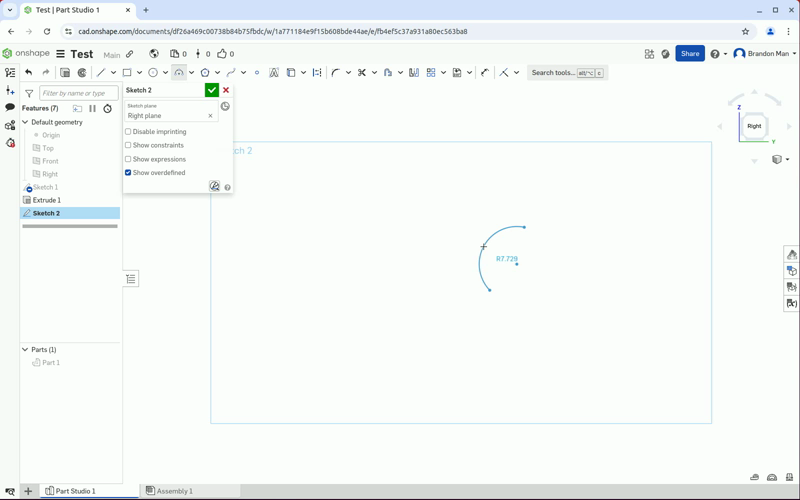
key_up(shift)
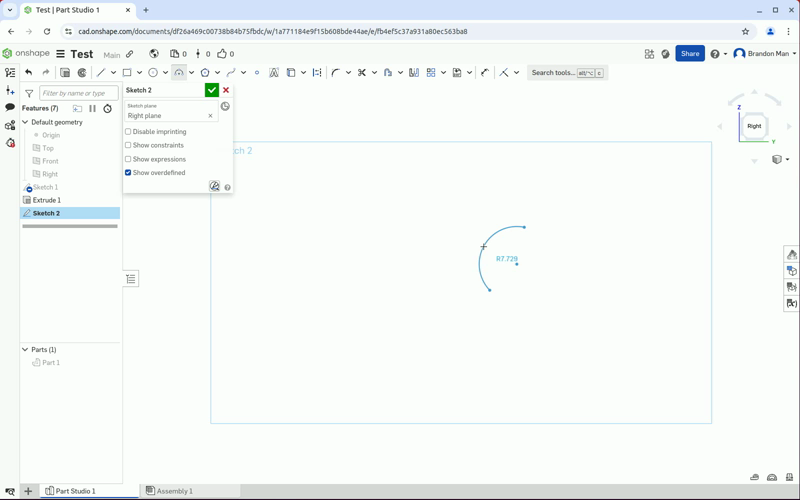
mouse_move(524, 227)
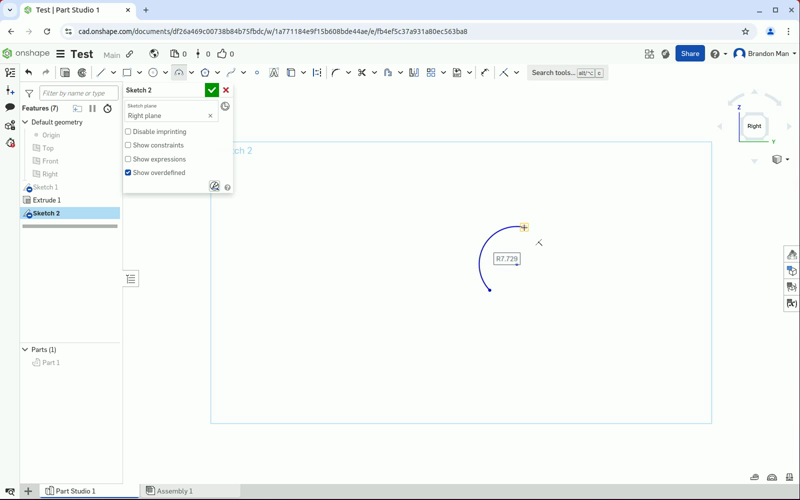
click(524, 227)
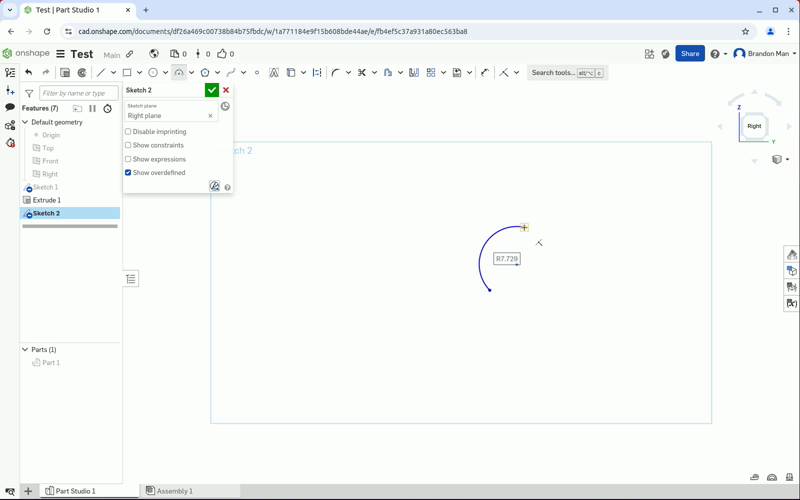
mouse_move(489, 290)
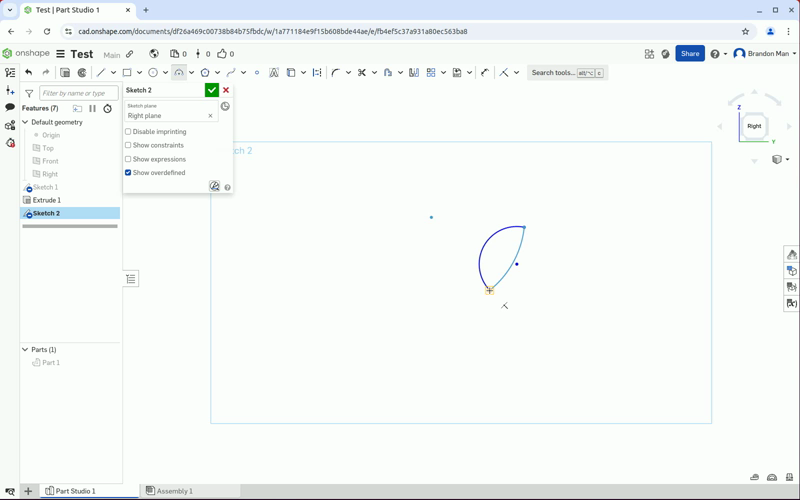
click(489, 290)
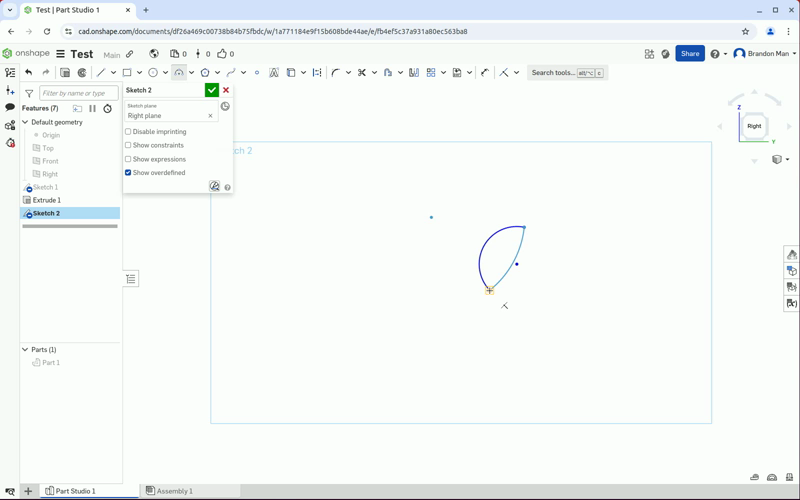
key_down(shift)
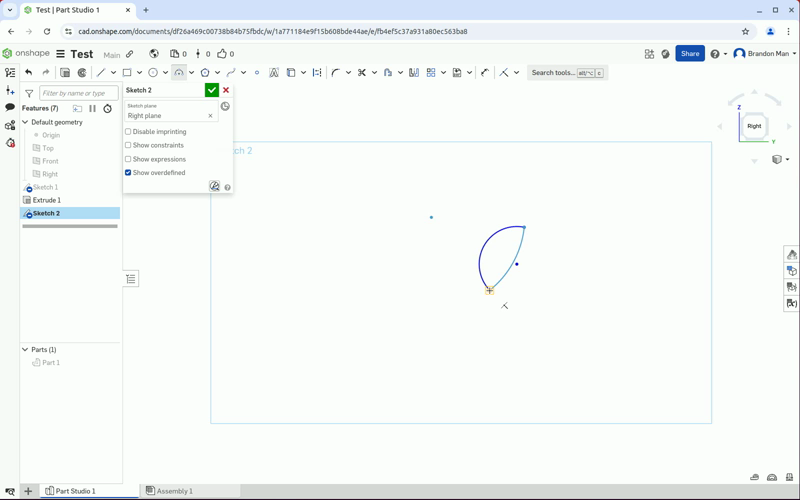
mouse_move(403, 202)
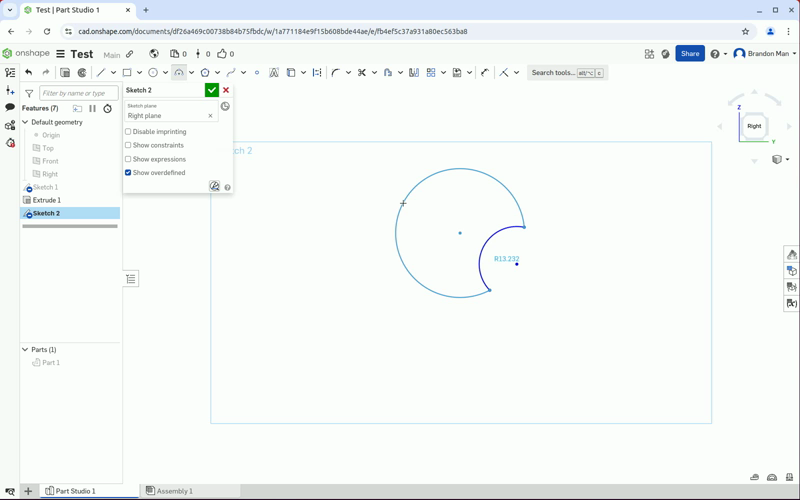
click(403, 202)
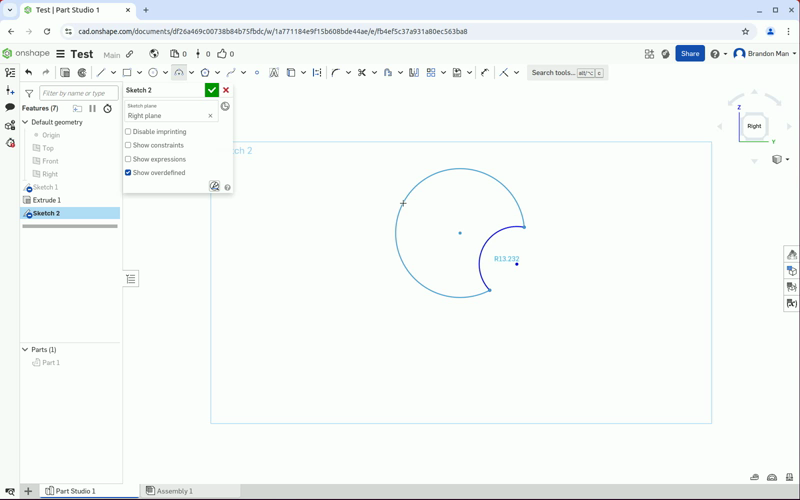
key_up(shift)
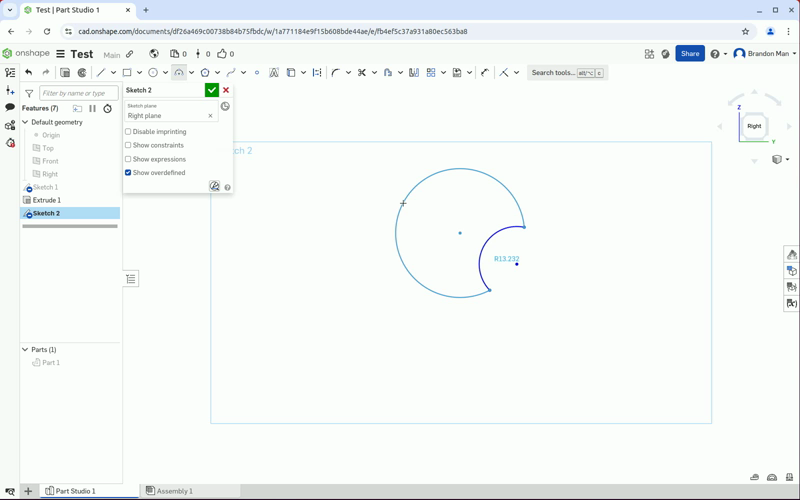
key(esc)
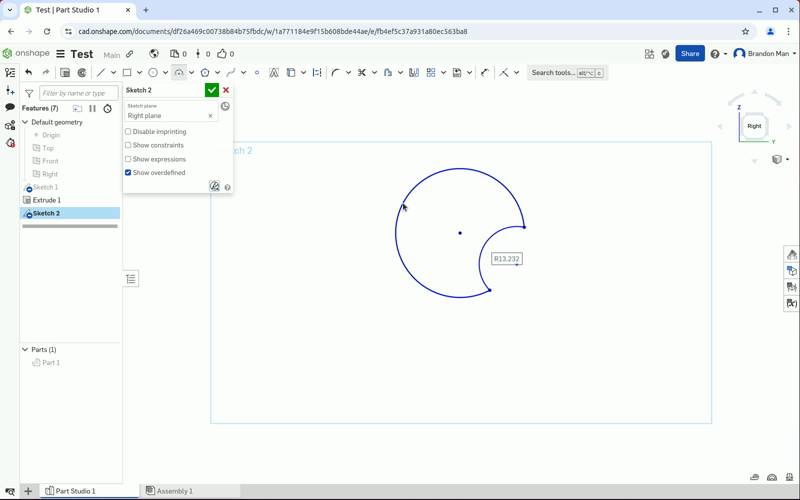
key(c)
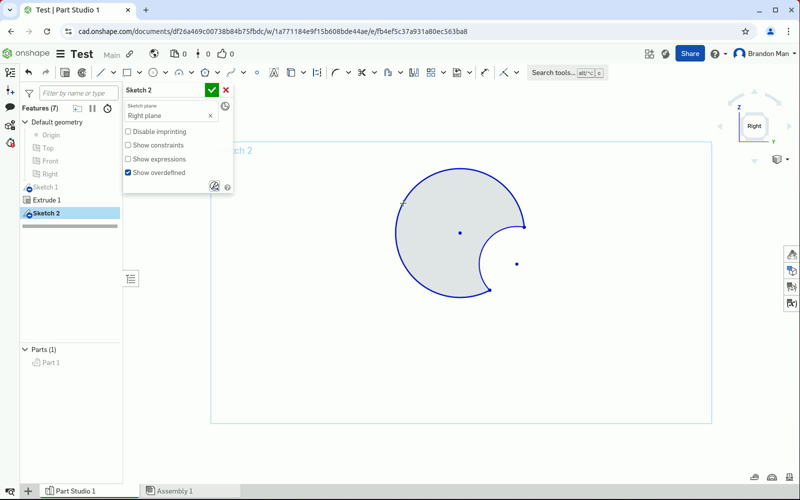
key_down(shift)
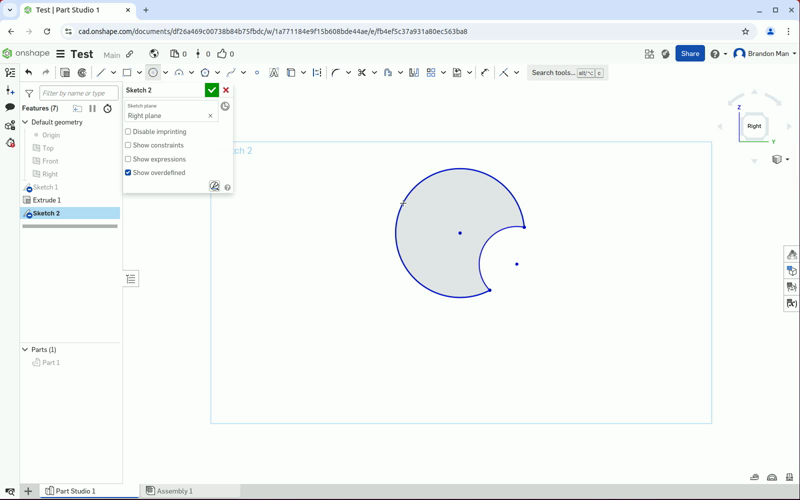
mouse_move(459, 240)
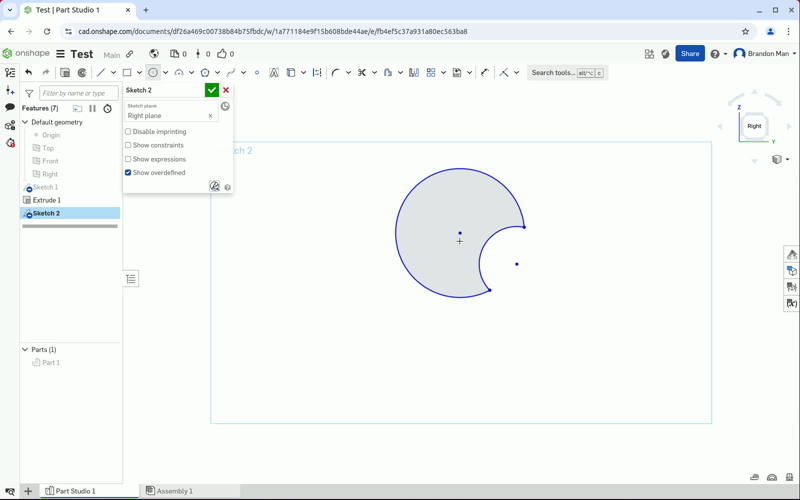
click(459, 240)
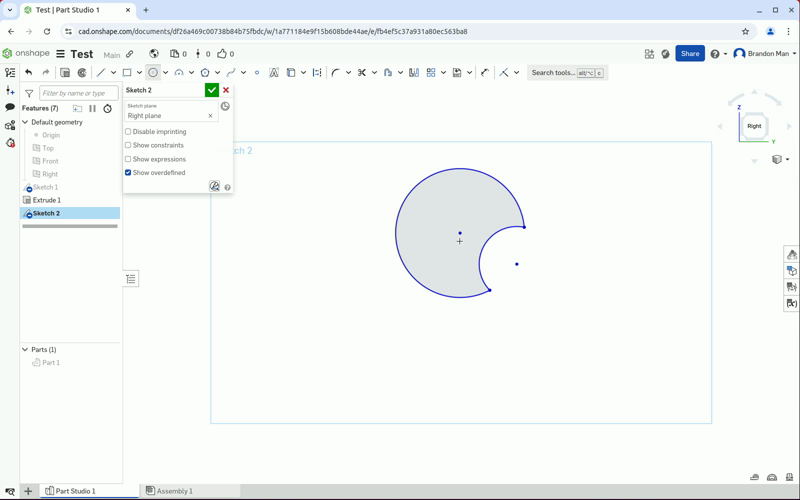
key_up(shift)
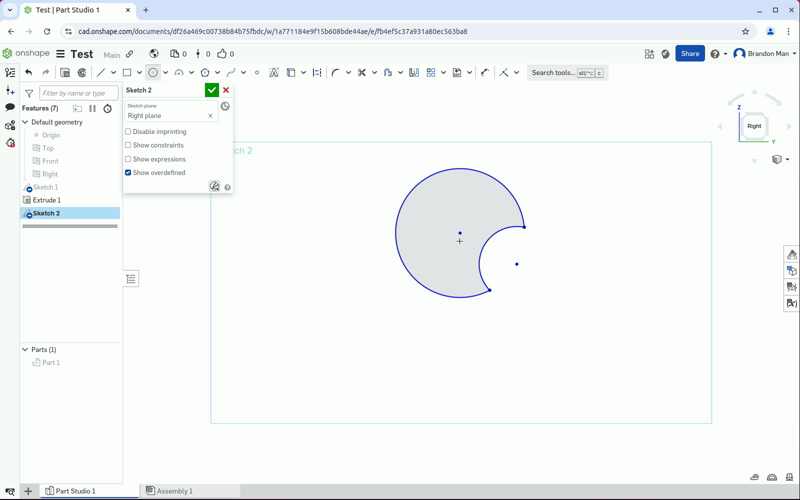
mouse_move(482, 240)
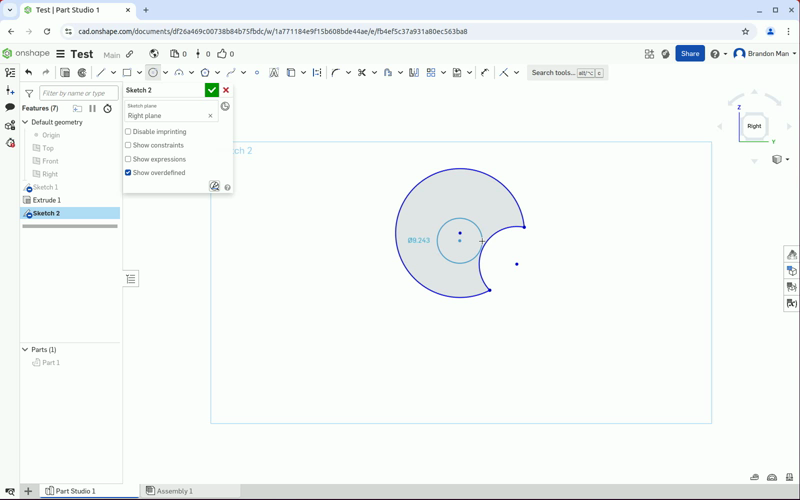
click(482, 240)
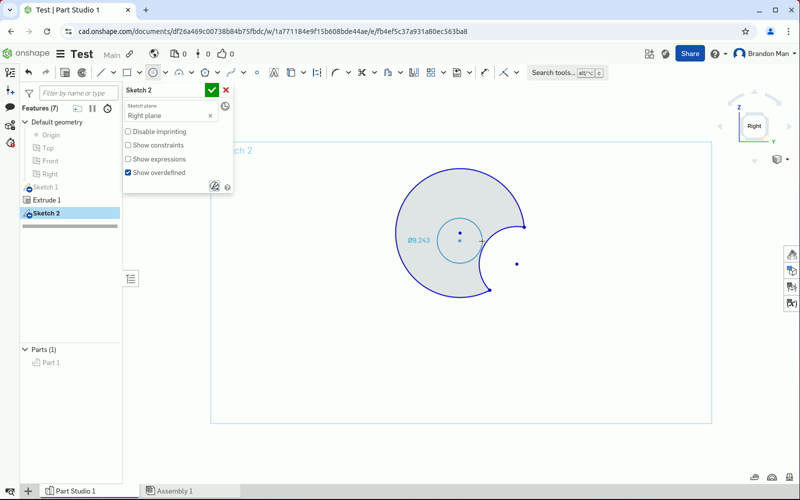
key(esc)
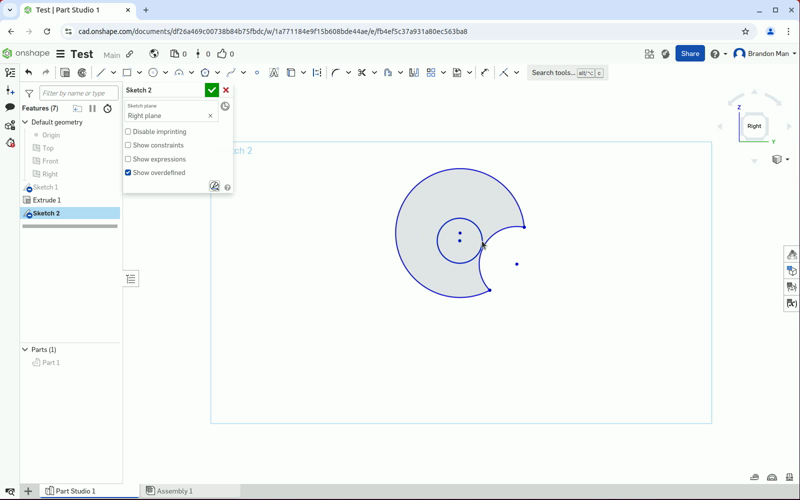
mouse_move(426, 271)
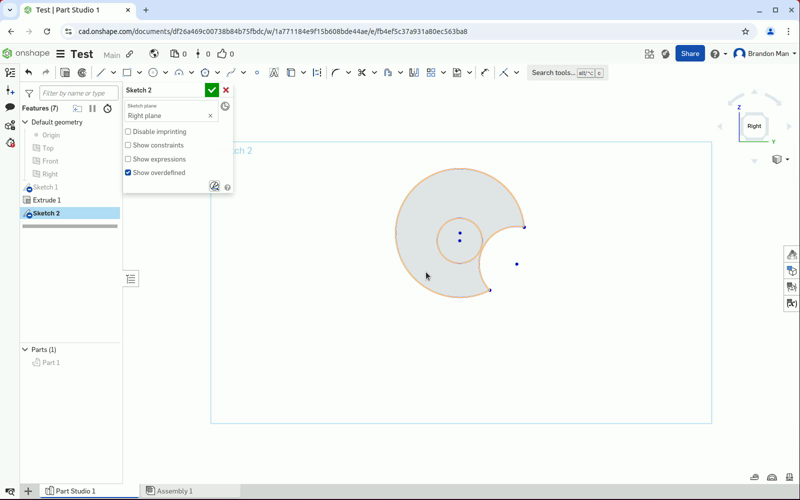
click(426, 271)
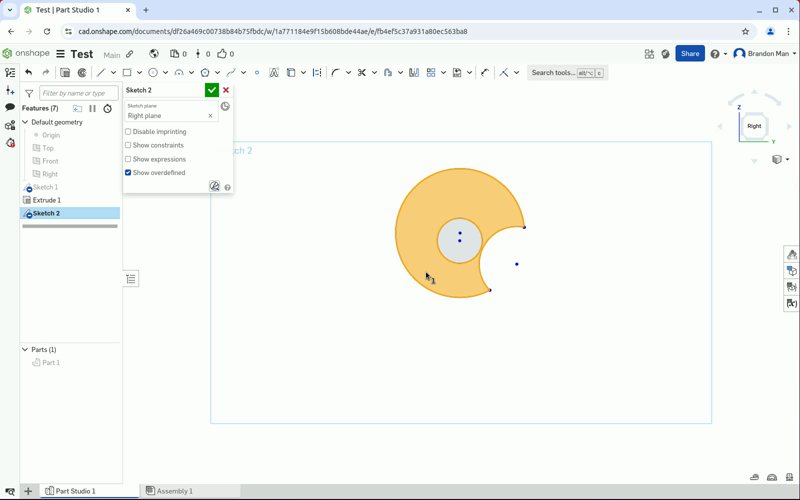
mouse_move(73, 352)
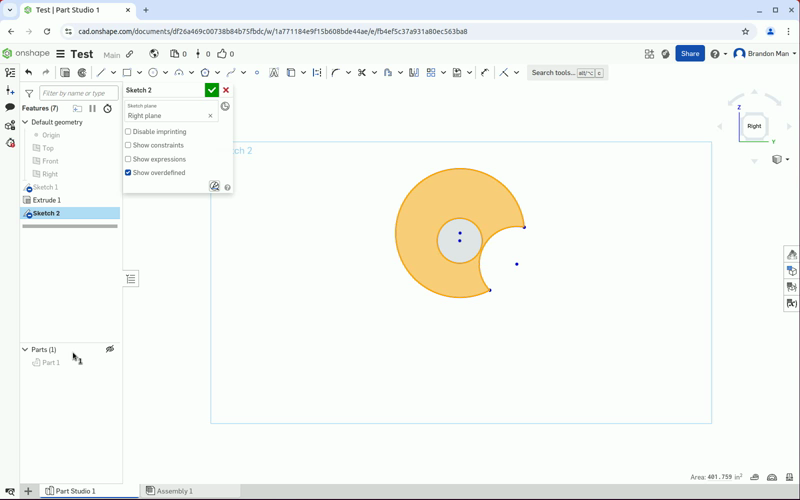
key(shift+y)
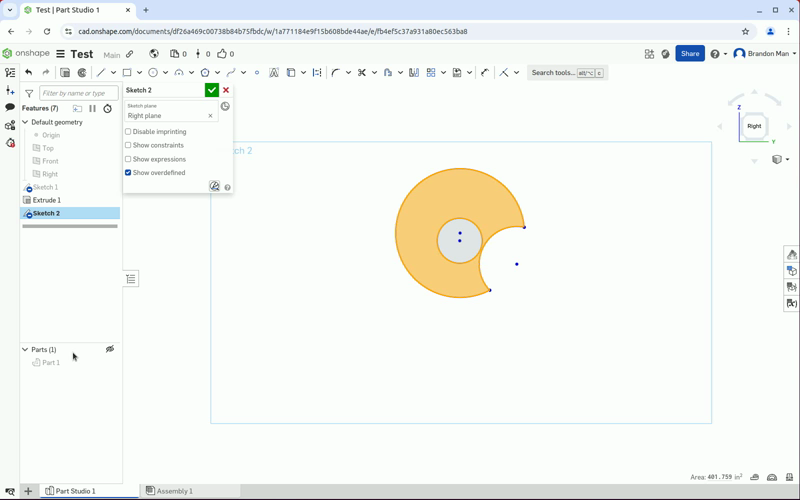
key(shift+e)
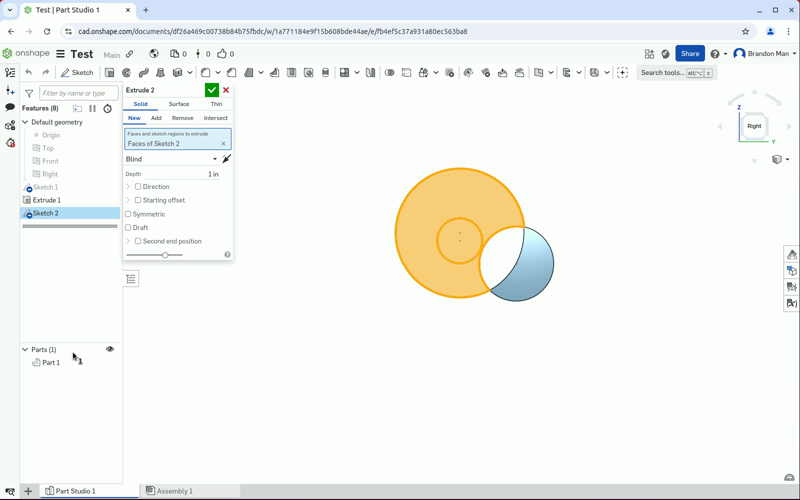
mouse_move(143, 106)
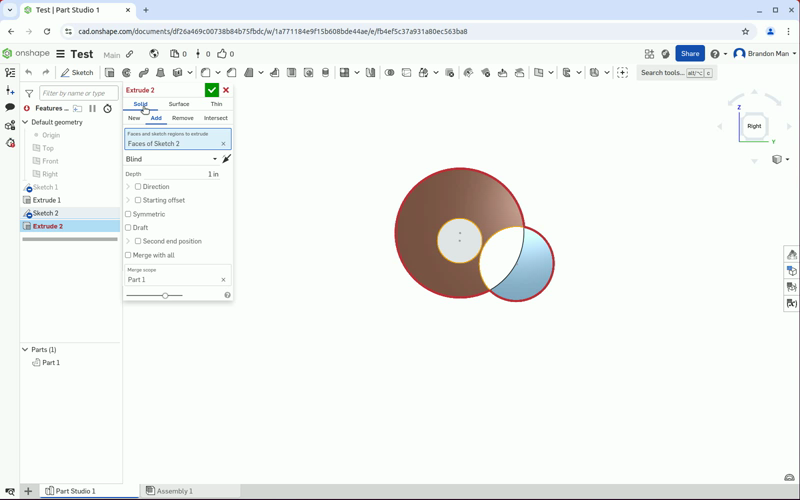
click(143, 106)
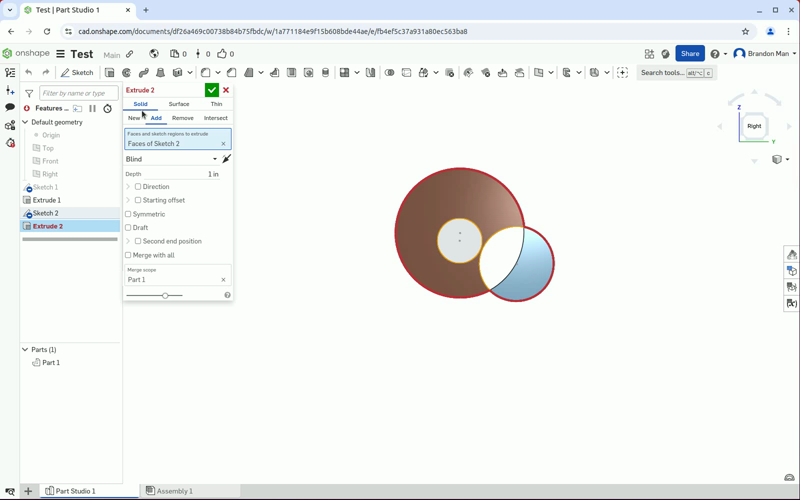
mouse_move(137, 120)
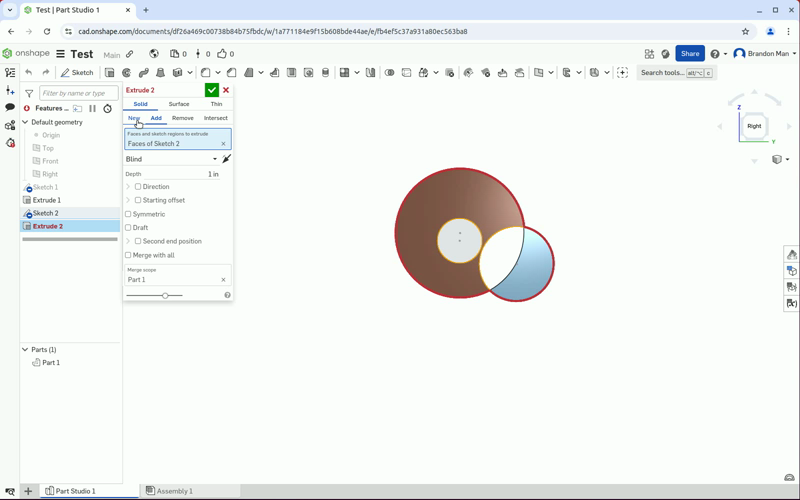
click(137, 120)
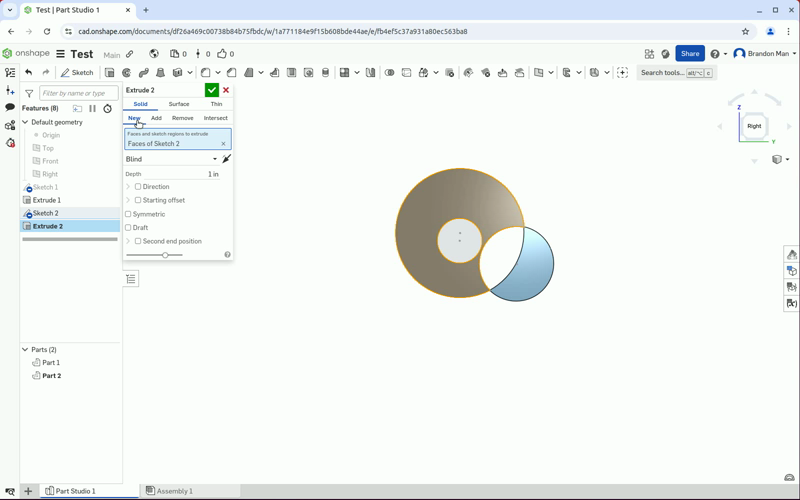
key(tab, 4)
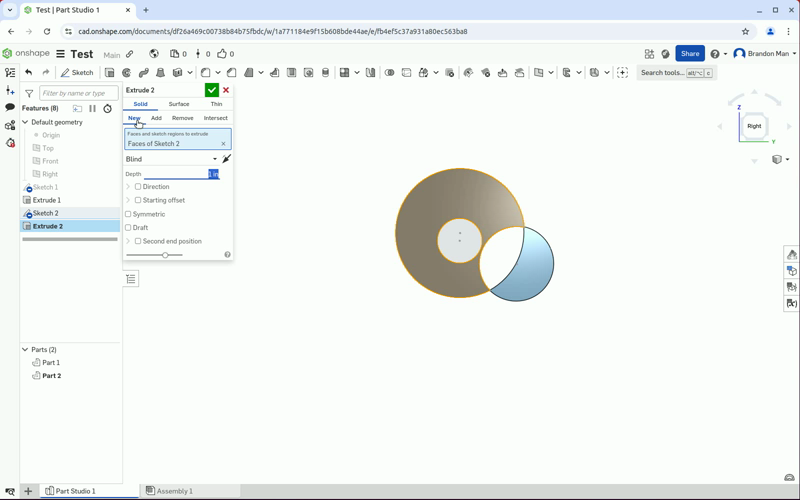
text(6.499)
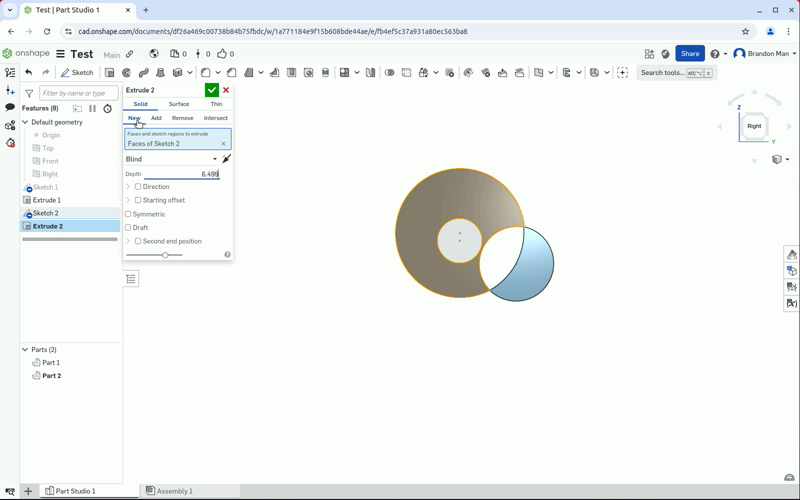
key(enter)
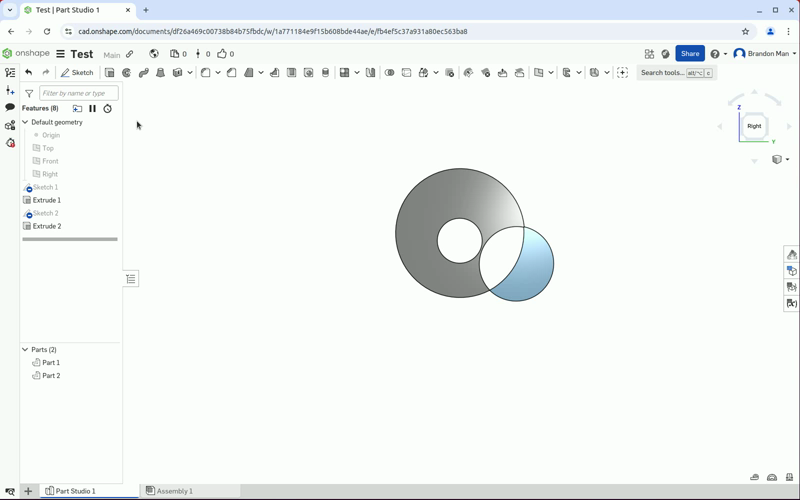
key(shift+h)
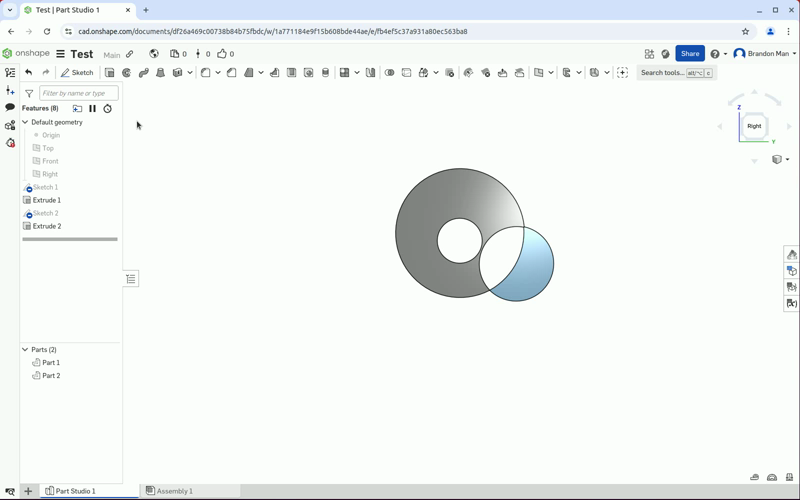
key(shift+h)
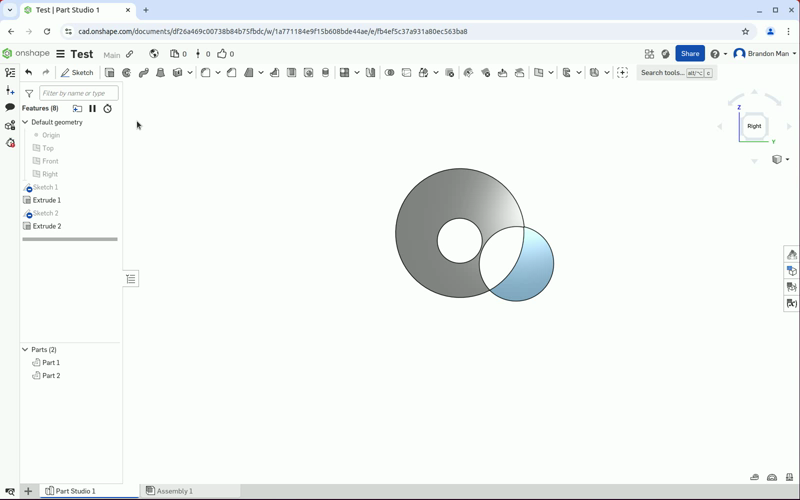
mouse_move(73, 189)
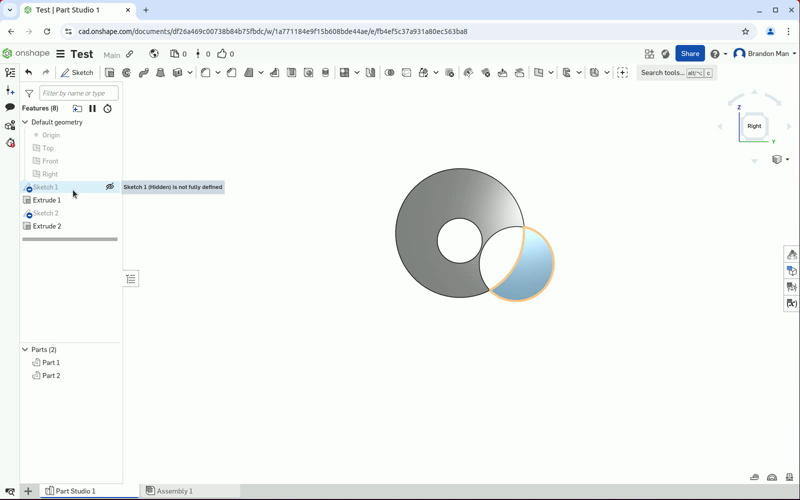
click(73, 189)
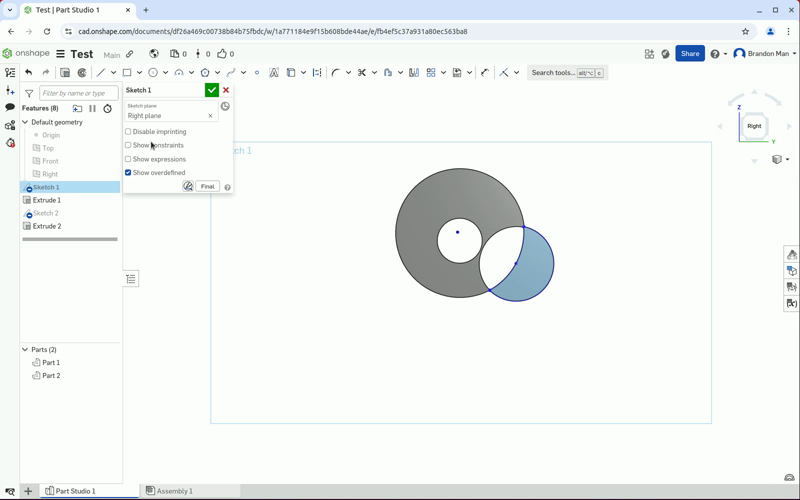
mouse_move(229, 92)
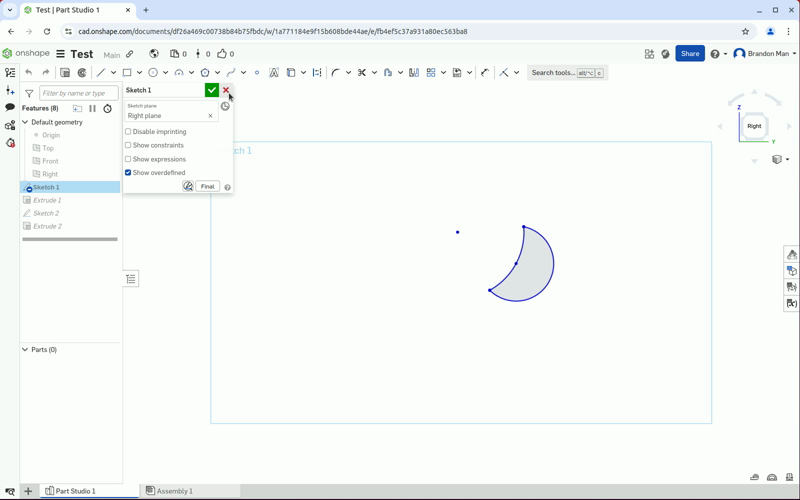
click(229, 92)
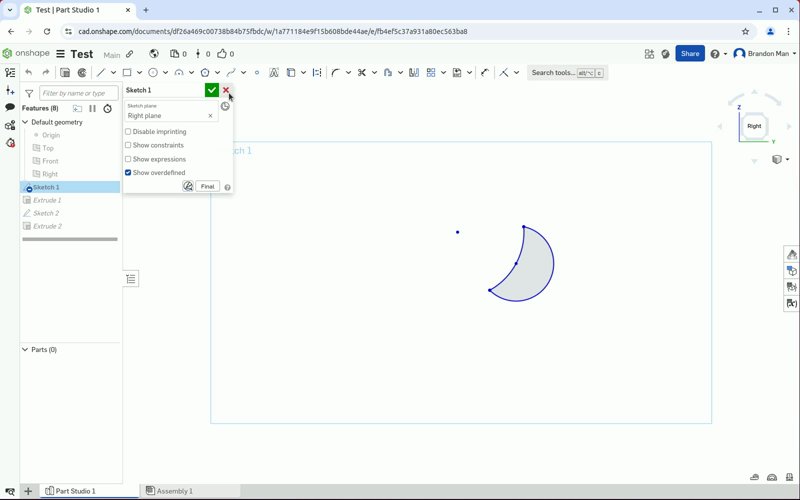
key(shift+s)
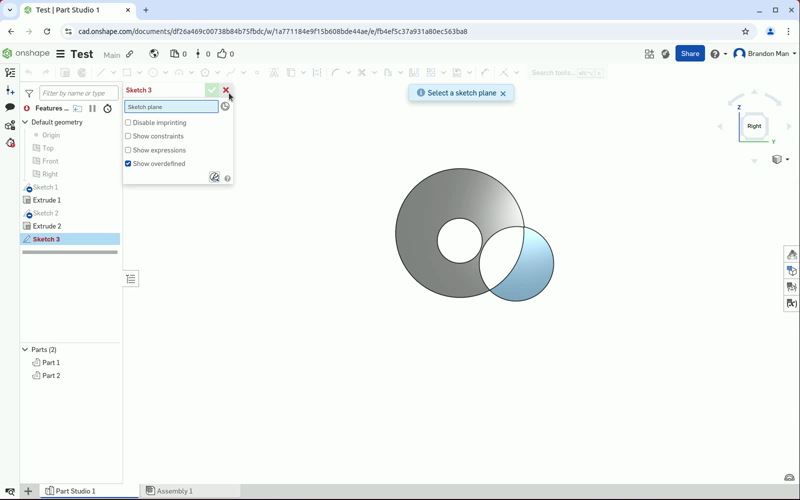
mouse_move(73, 176)
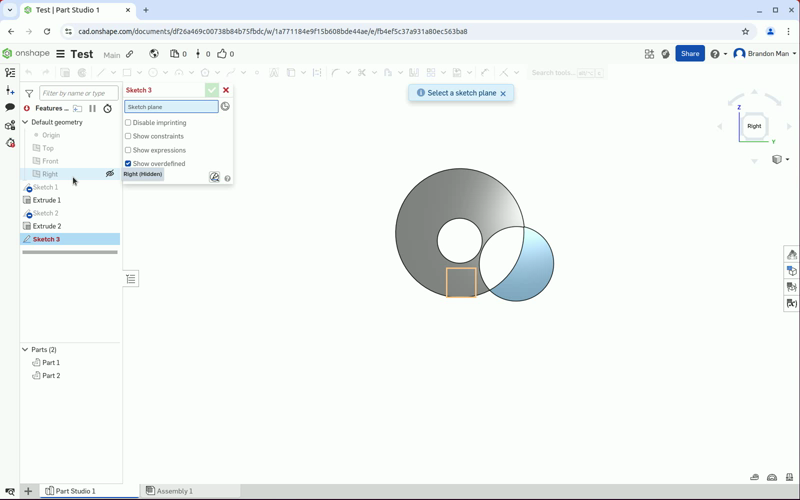
click(73, 176)
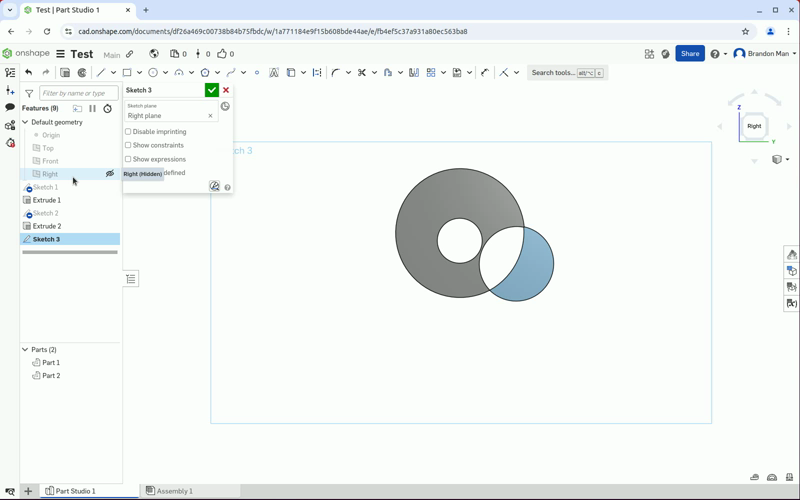
mouse_move(73, 352)
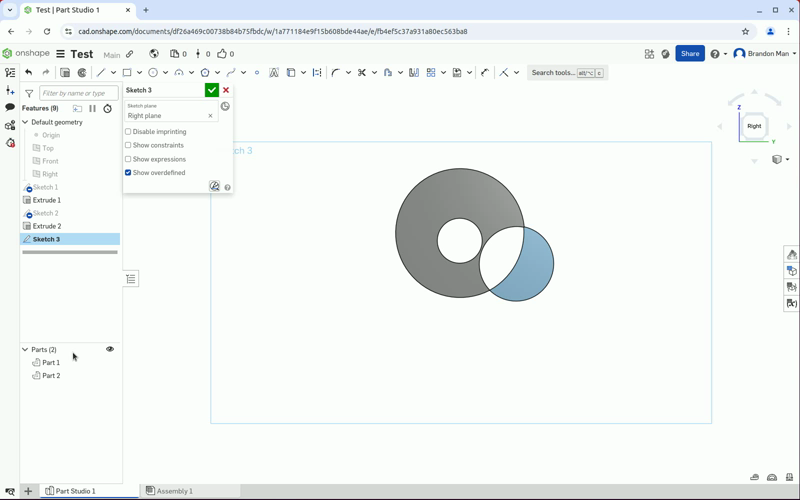
key(y)
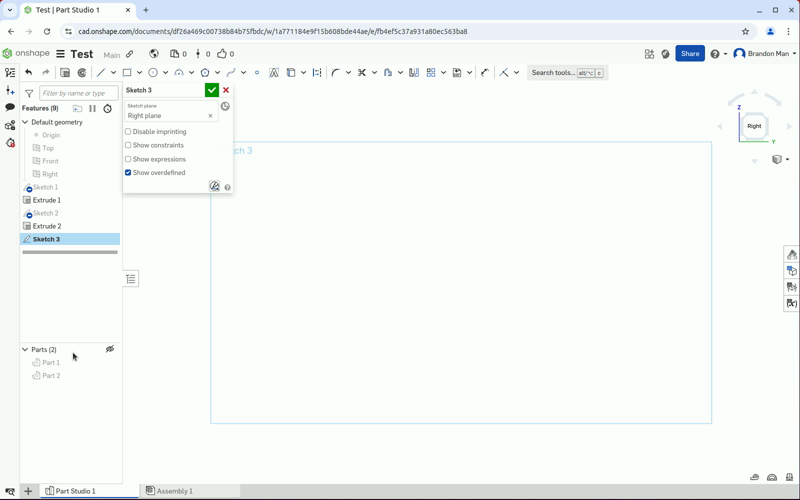
key(a)
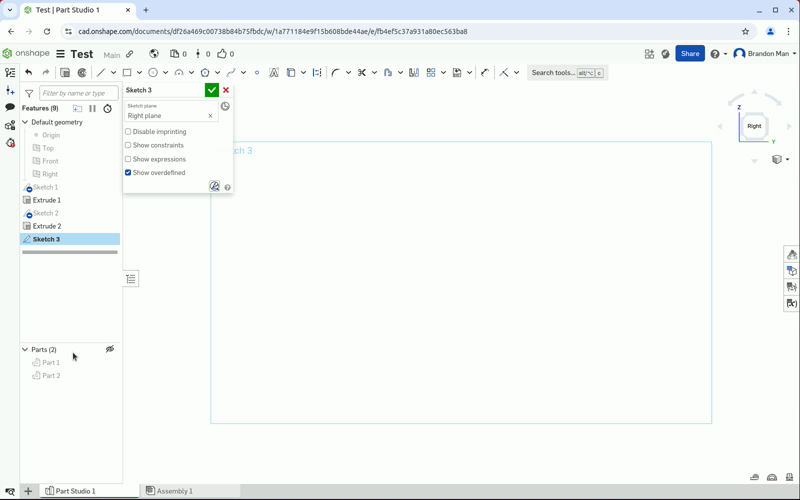
key_down(shift)
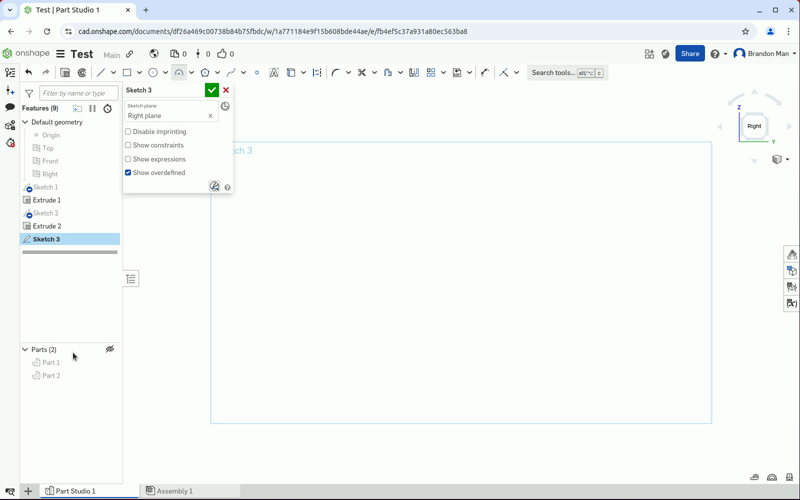
mouse_move(489, 290)
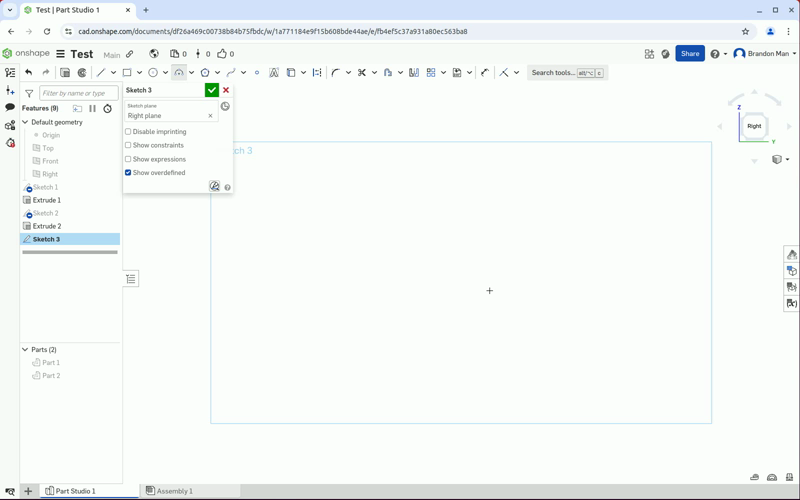
click(489, 290)
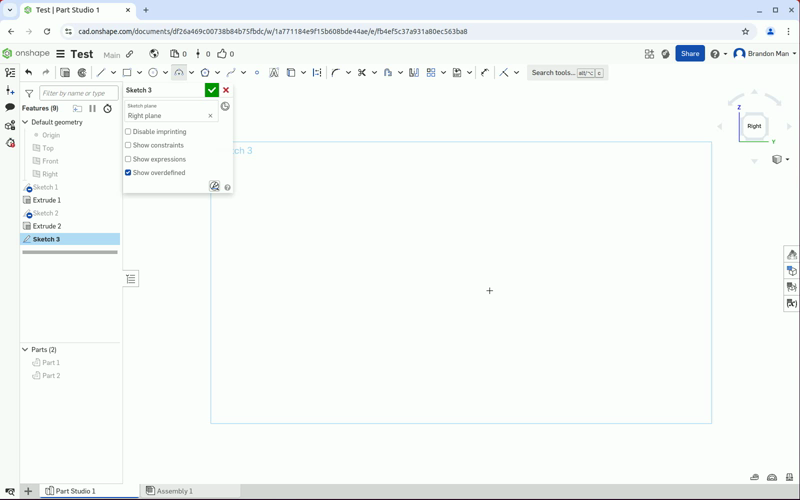
key_up(shift)
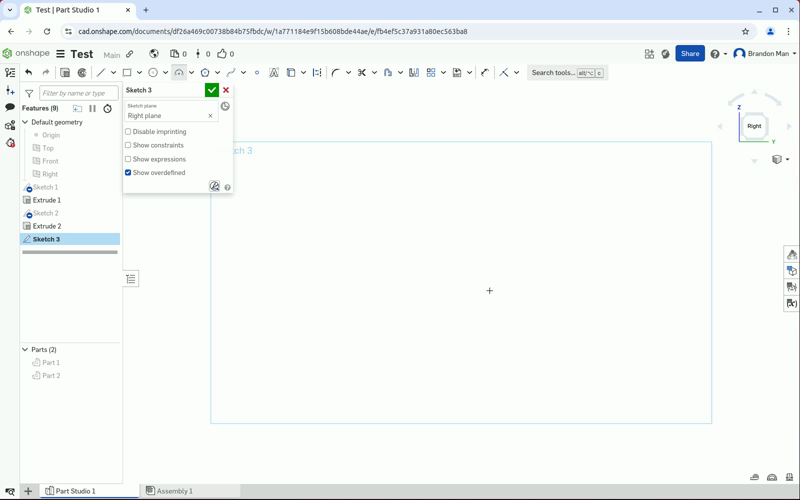
key_down(shift)
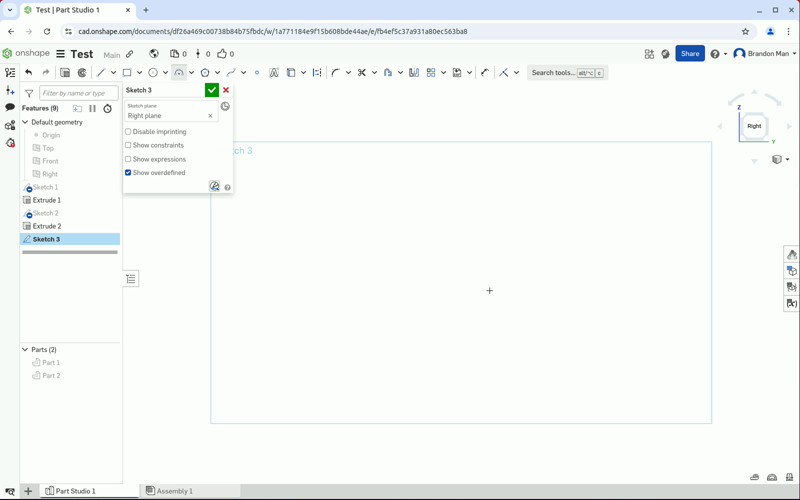
mouse_move(523, 226)
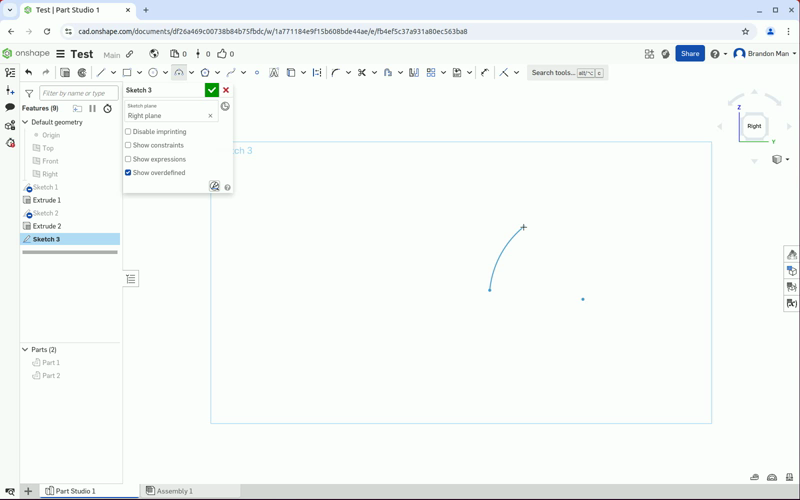
click(523, 226)
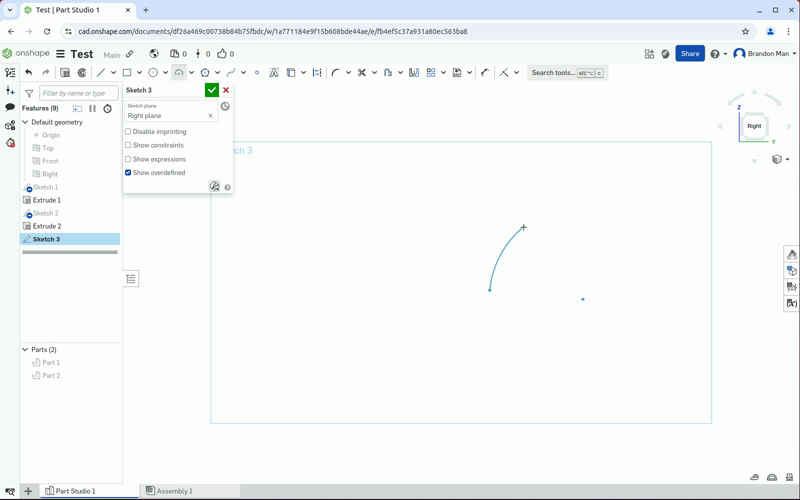
mouse_move(516, 263)
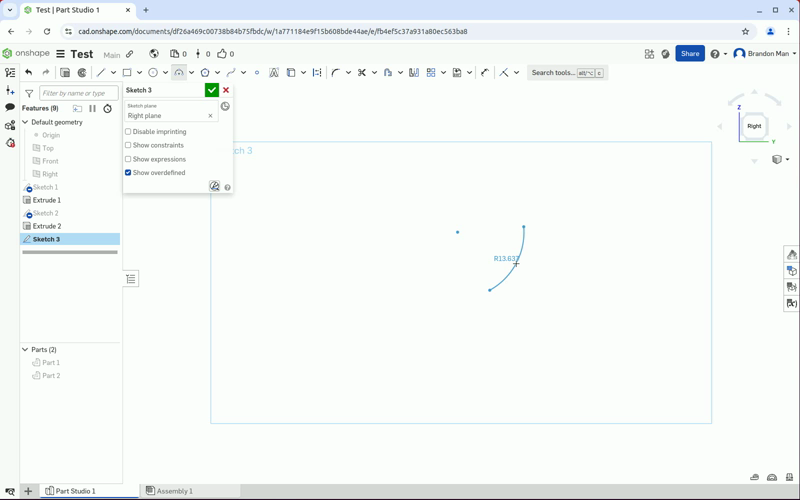
click(516, 263)
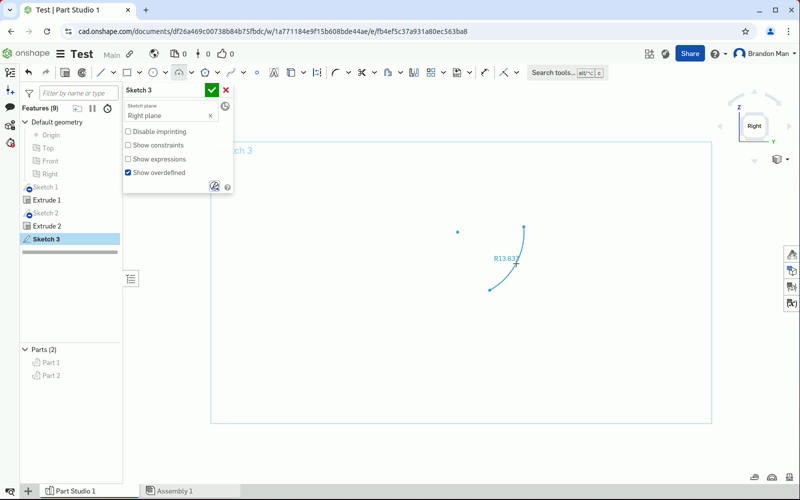
key_up(shift)
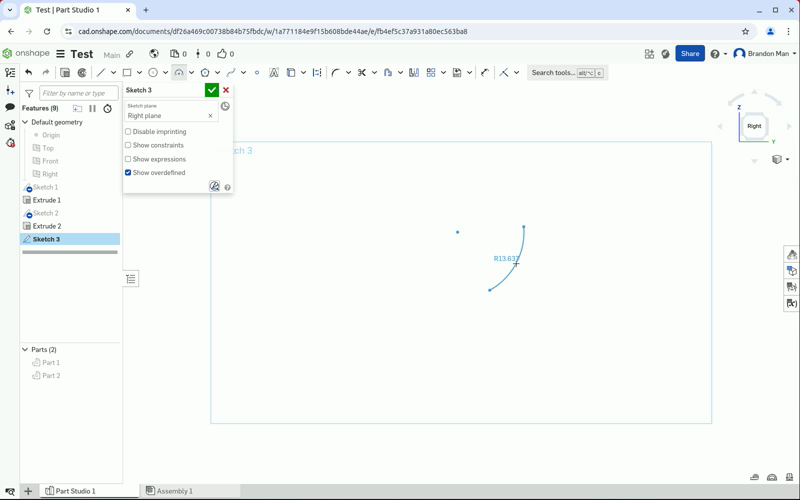
mouse_move(523, 226)
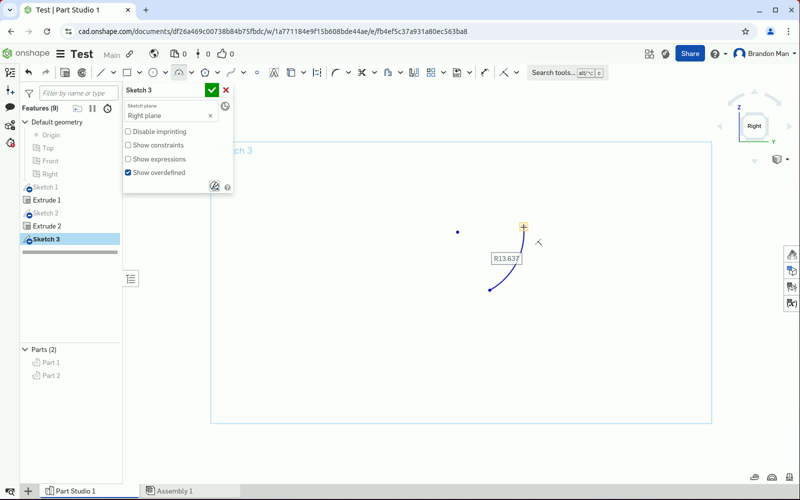
click(523, 226)
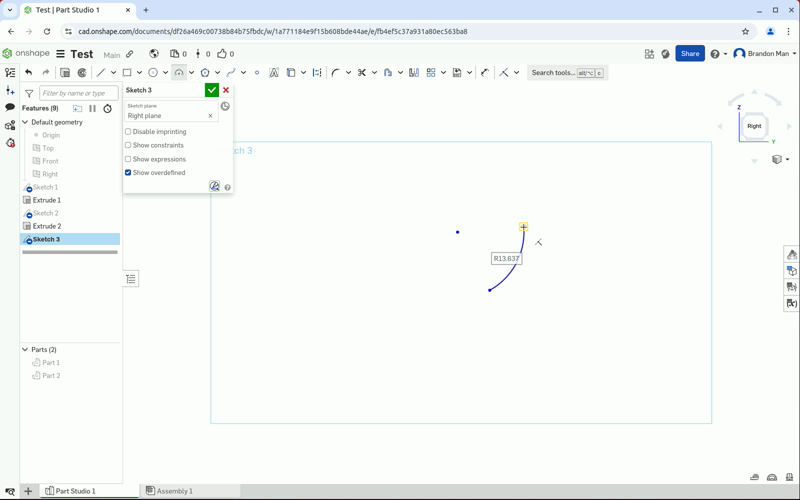
mouse_move(489, 290)
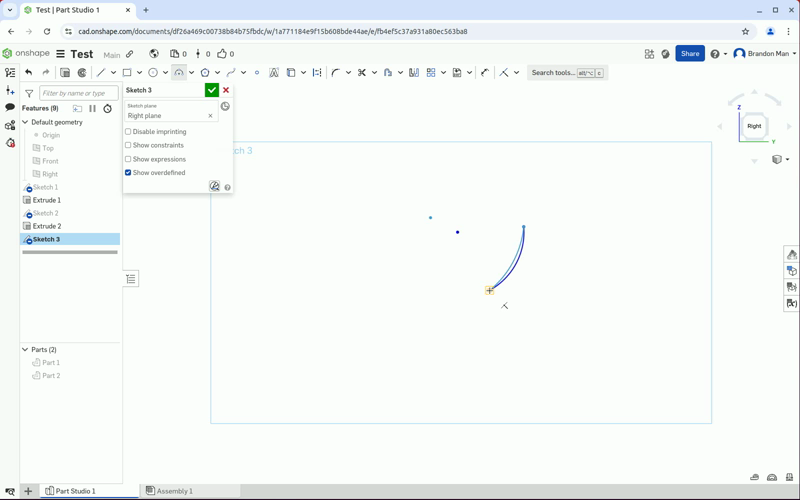
click(489, 290)
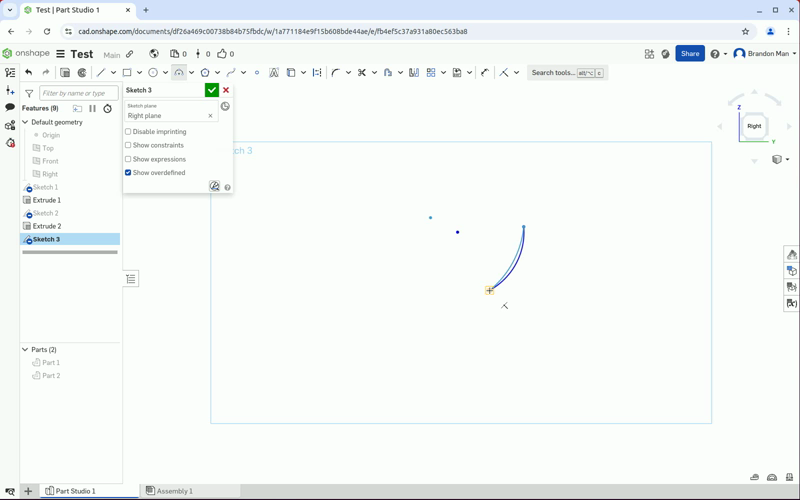
key_down(shift)
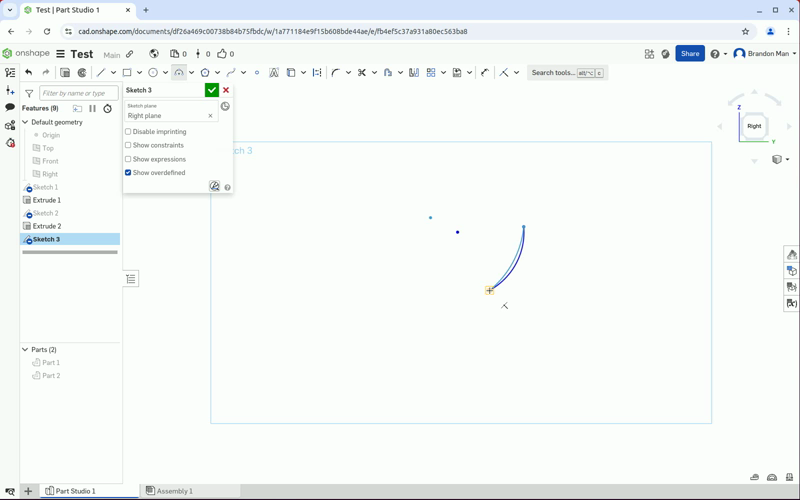
mouse_move(483, 246)
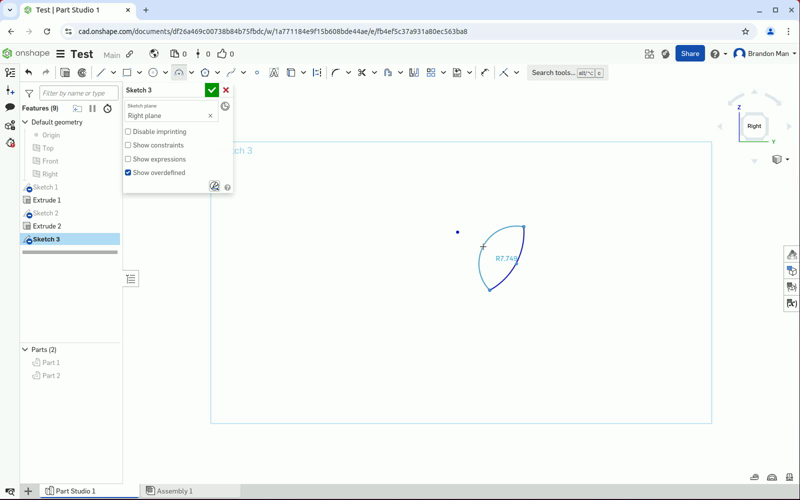
click(483, 246)
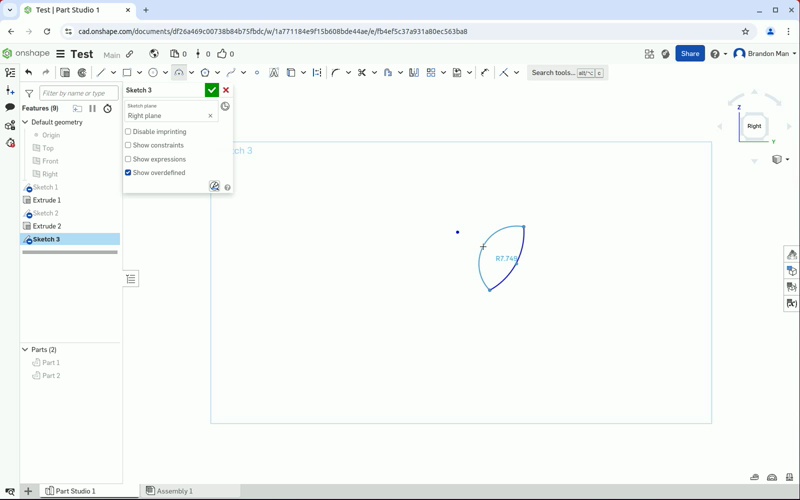
key_up(shift)
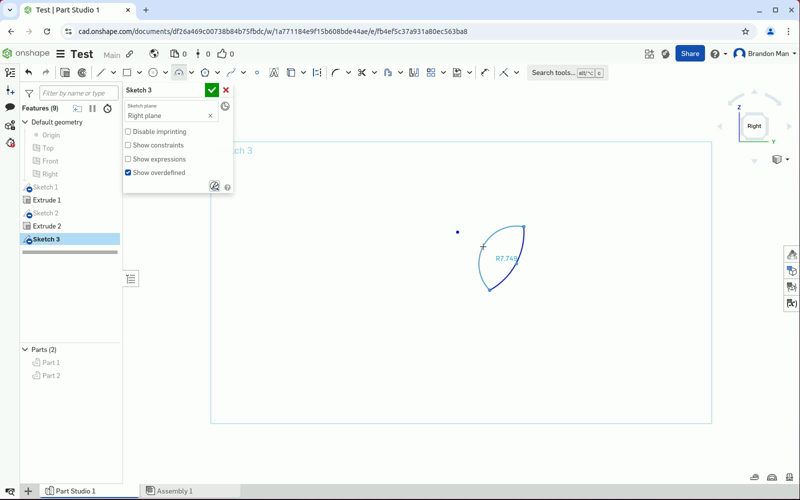
key(esc)
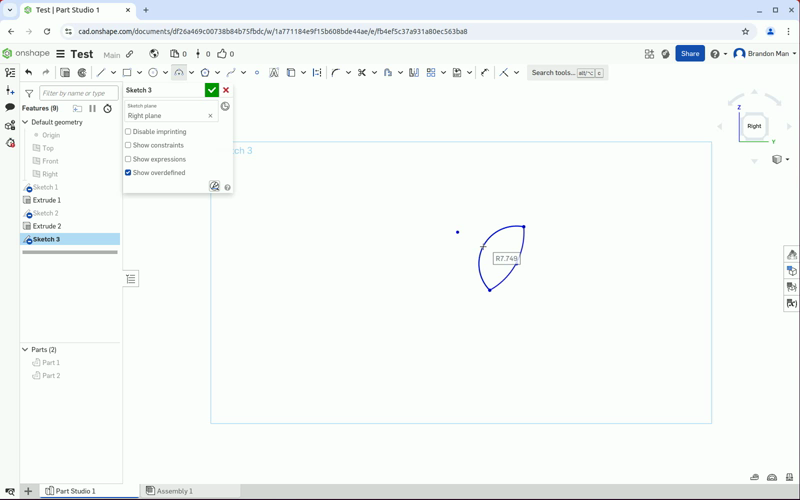
mouse_move(518, 228)
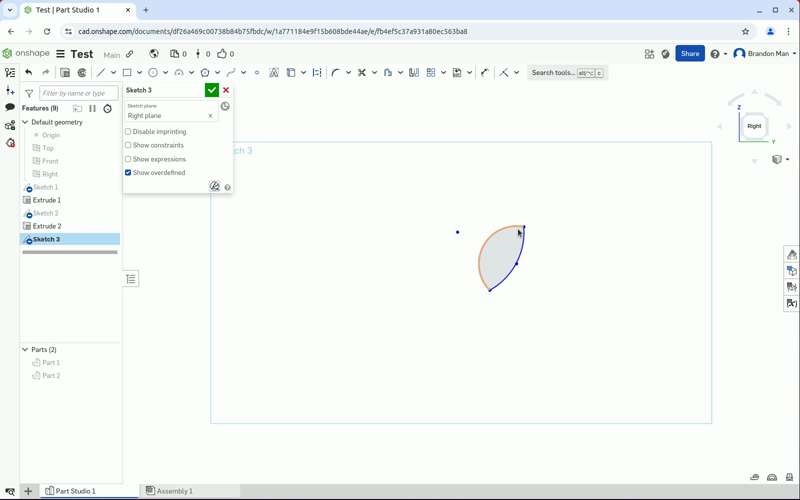
click(518, 228)
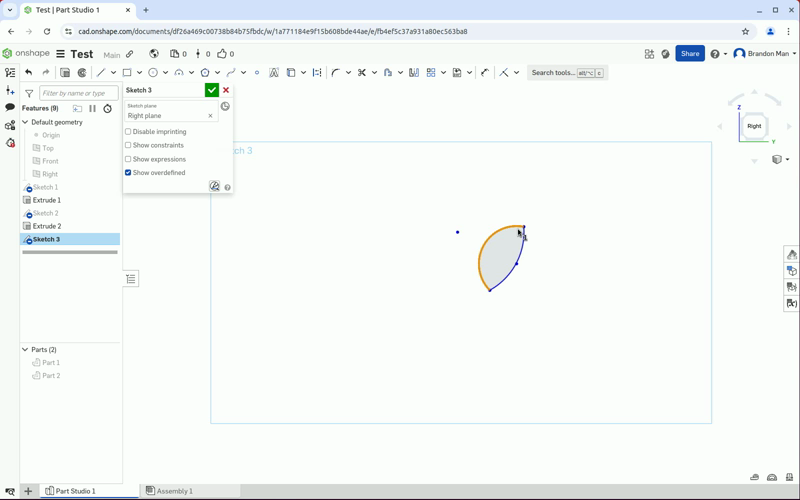
mouse_move(73, 352)
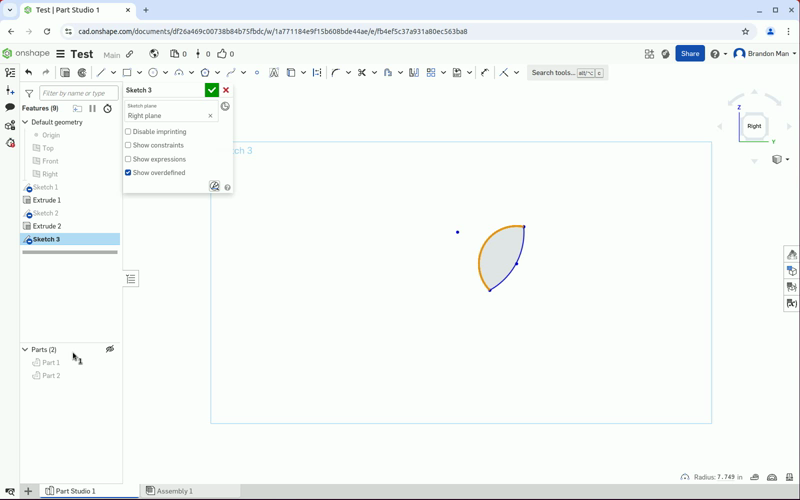
key(shift+y)
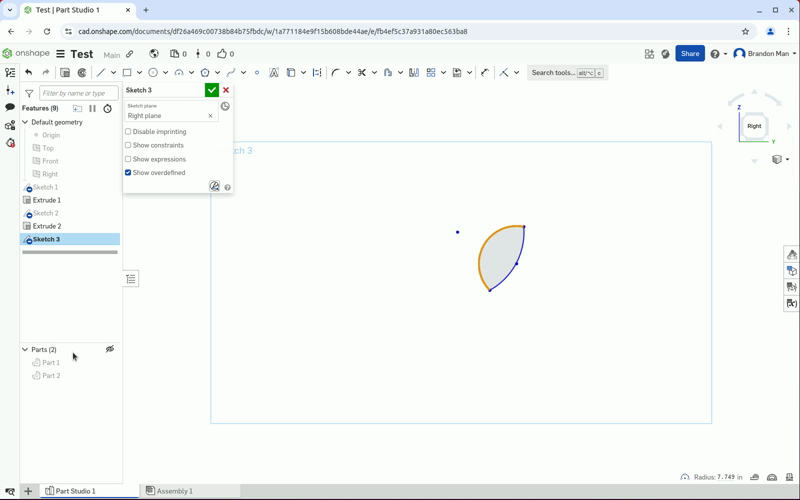
key(shift+e)
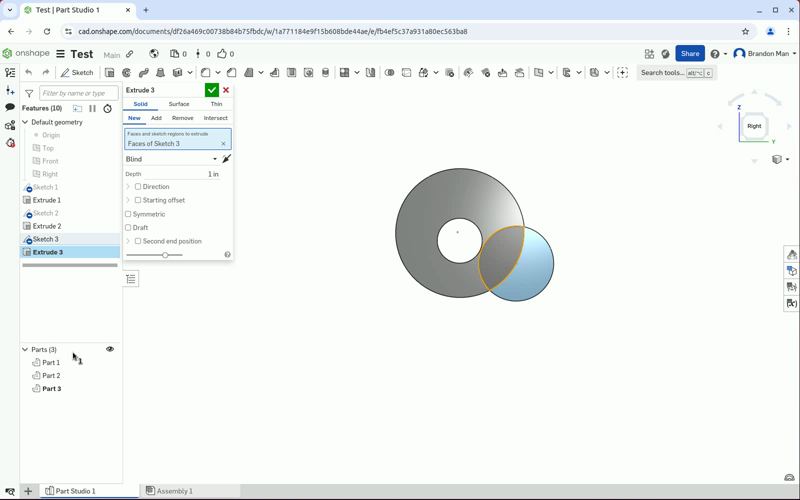
mouse_move(143, 106)
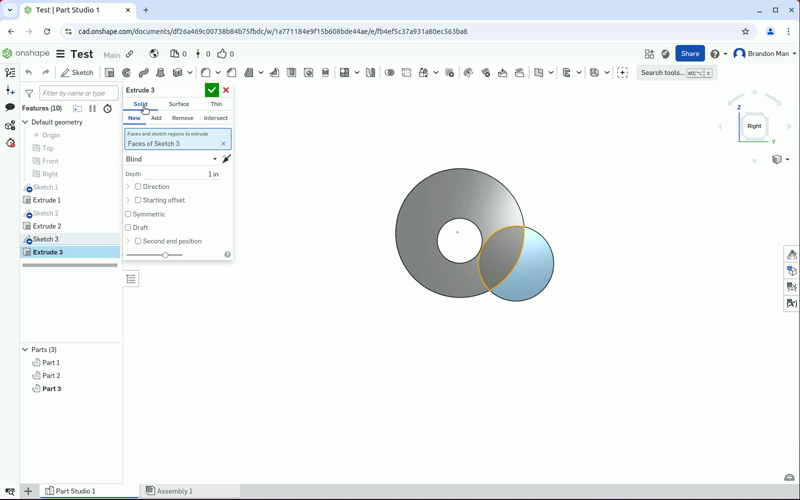
click(143, 106)
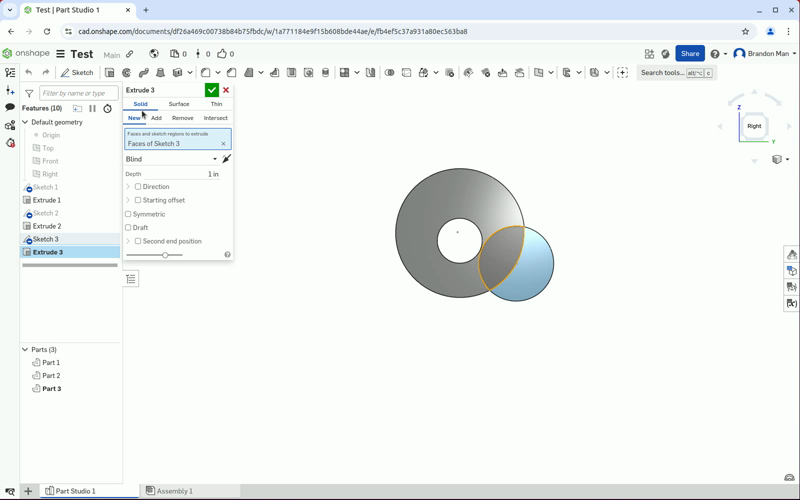
mouse_move(137, 120)
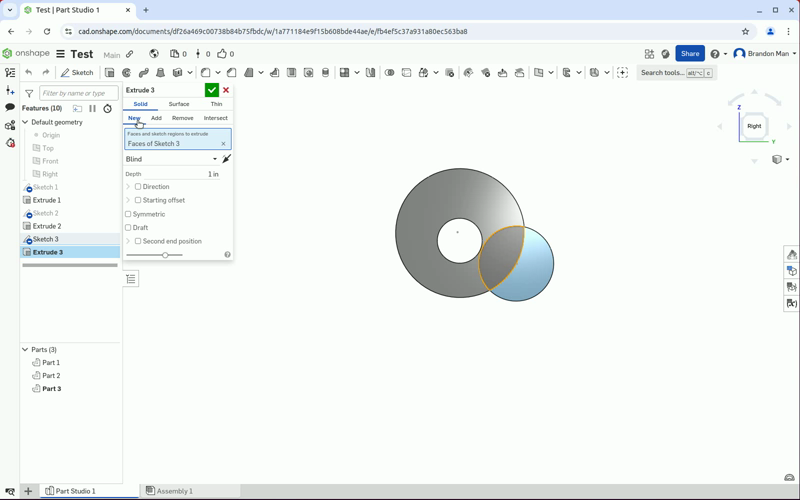
click(137, 120)
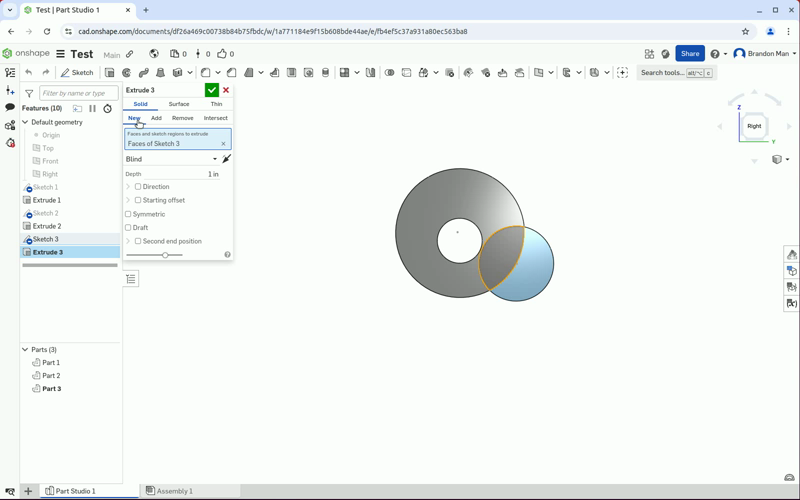
key(tab, 4)
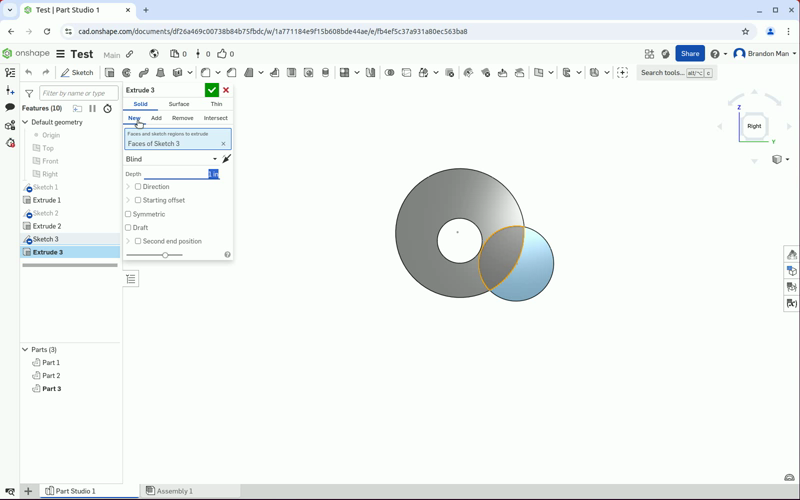
text(6.499)
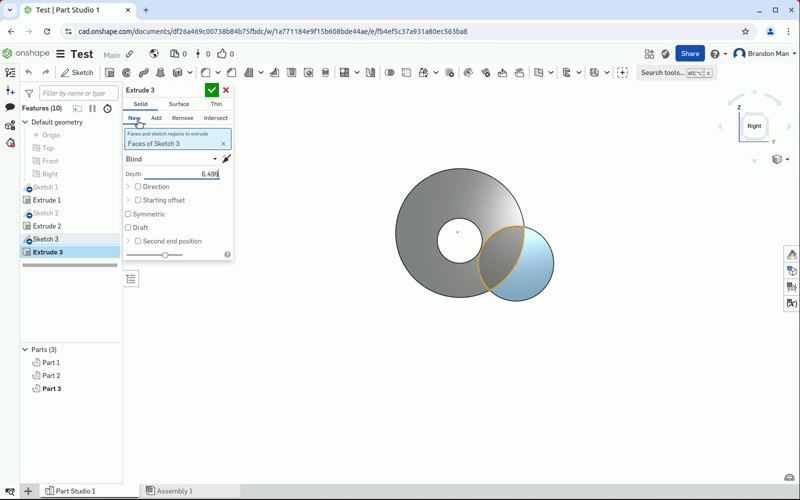
key(enter)
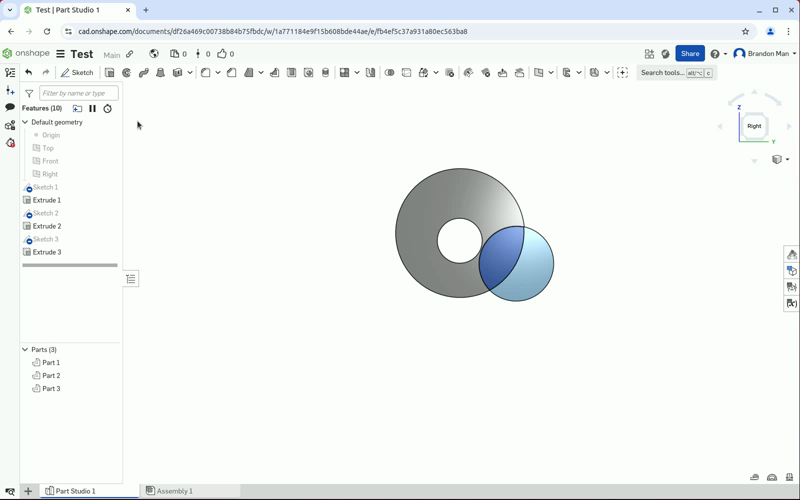
key(shift+h)
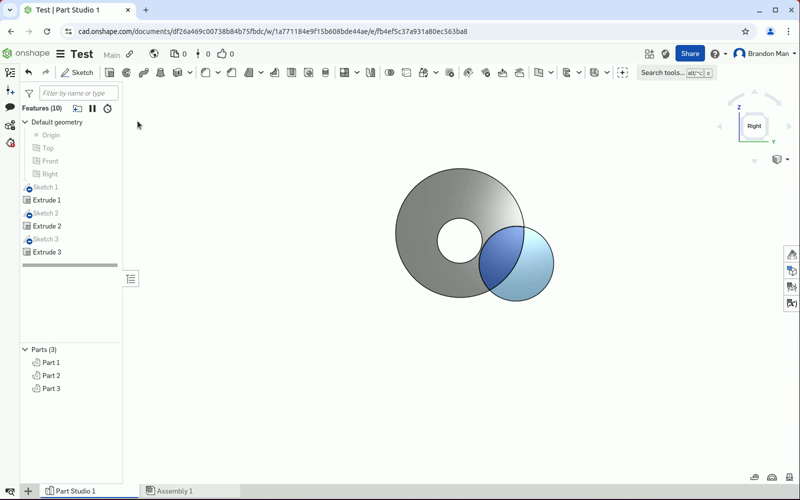
key(shift+h)
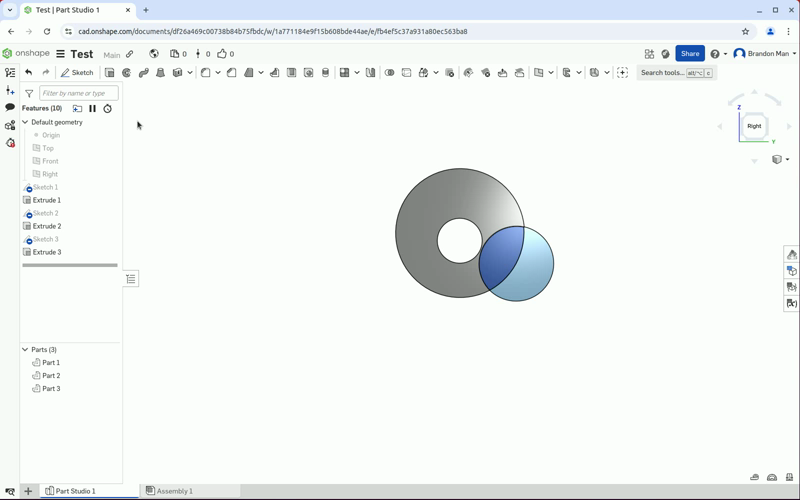
key(shift+7)
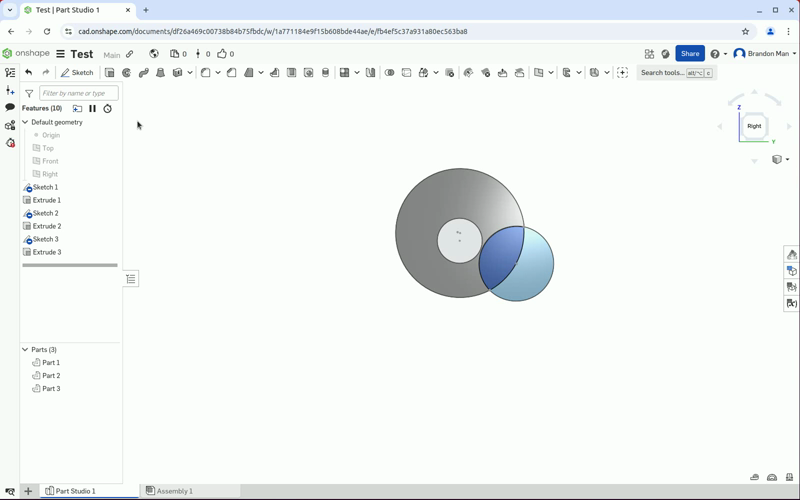
key(right, 2)
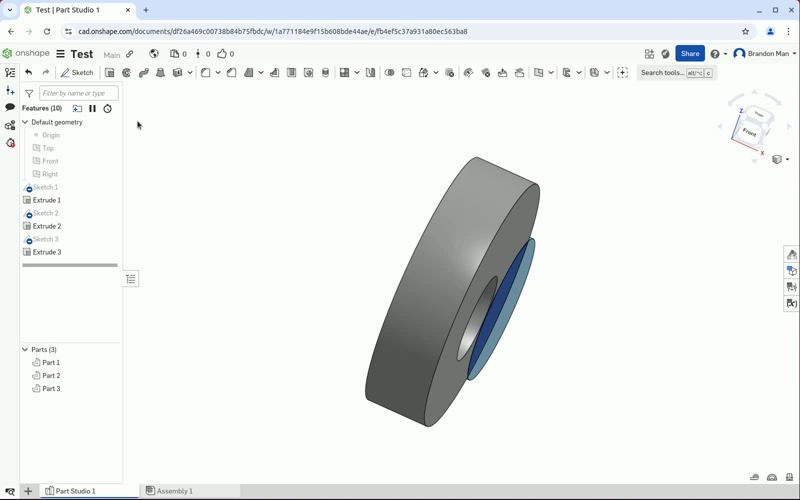
key(down, 2)
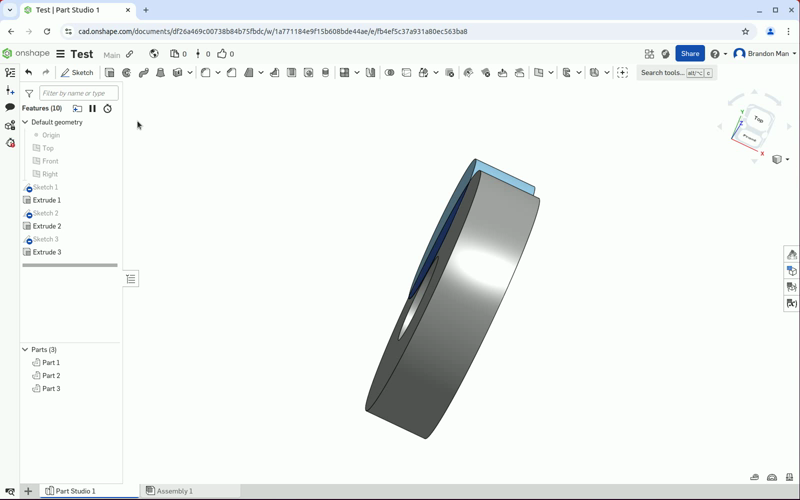
key(up, 2)
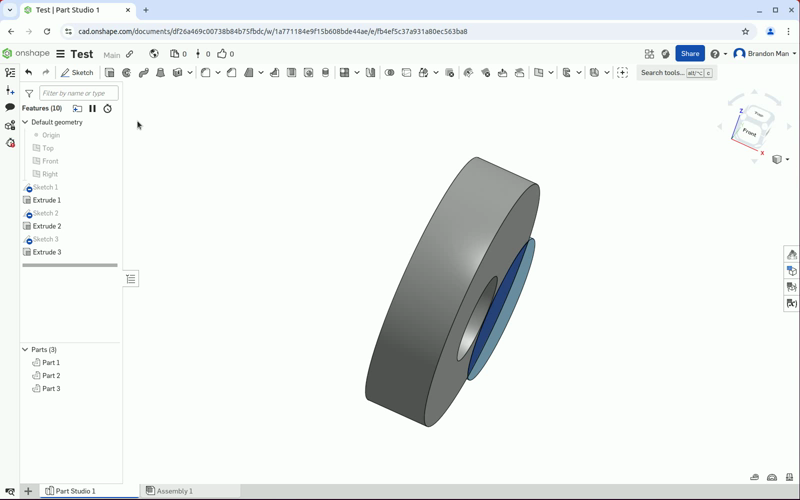
key(left, 2)
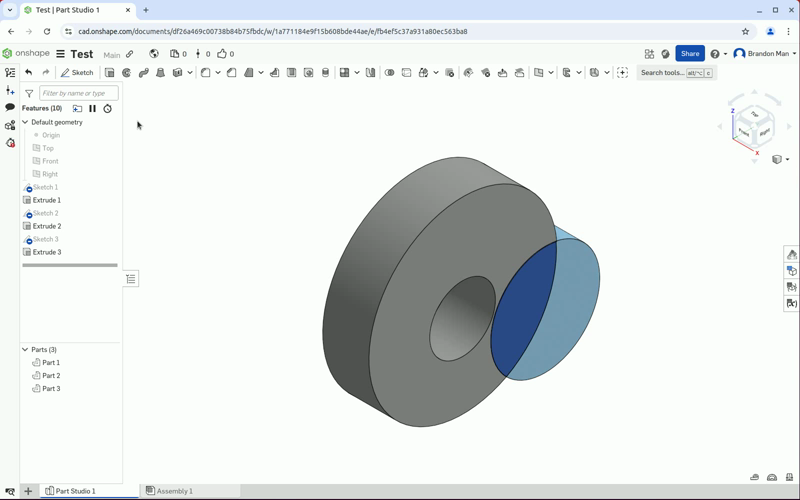
mouse_move(73, 189)
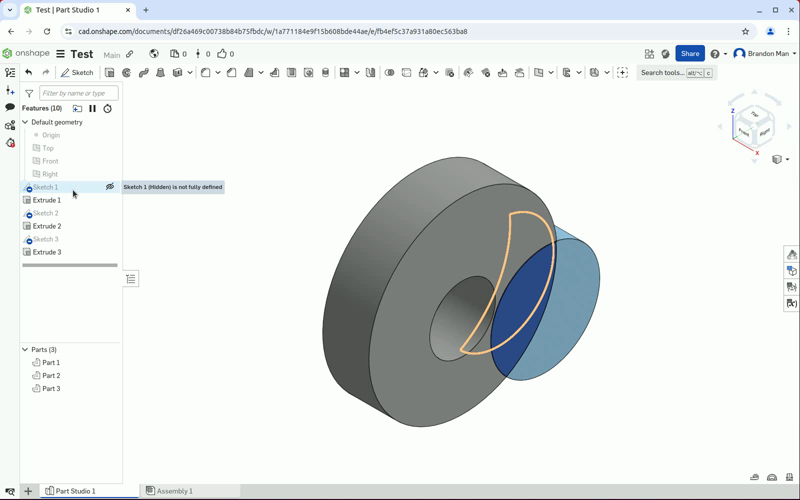
click(73, 189)